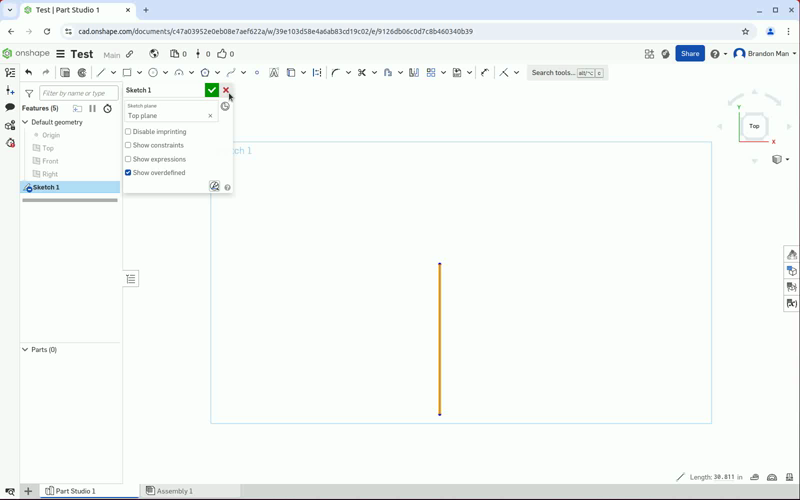
key(shift+h)
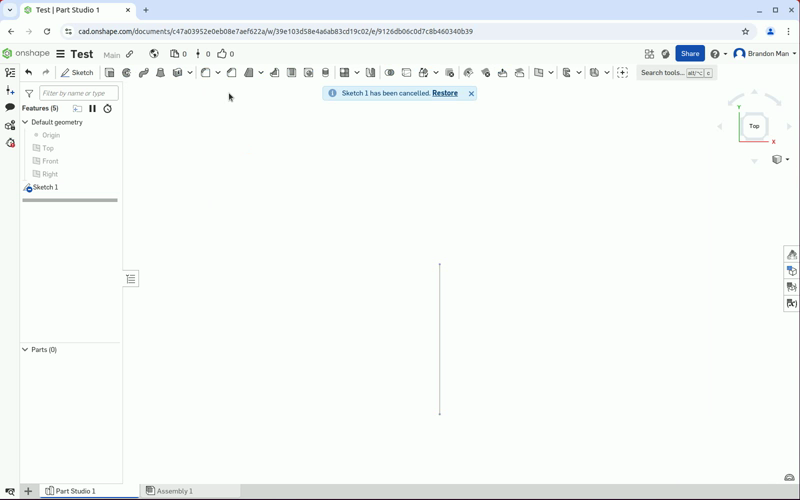
mouse_move(73, 352)
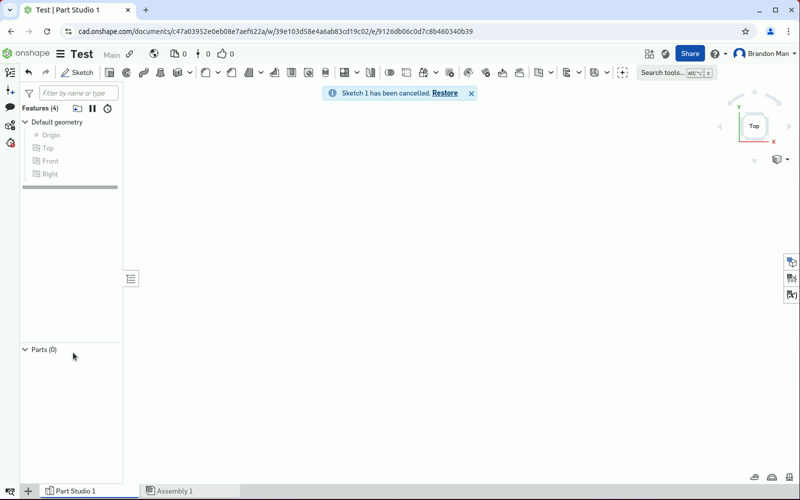
key(y)
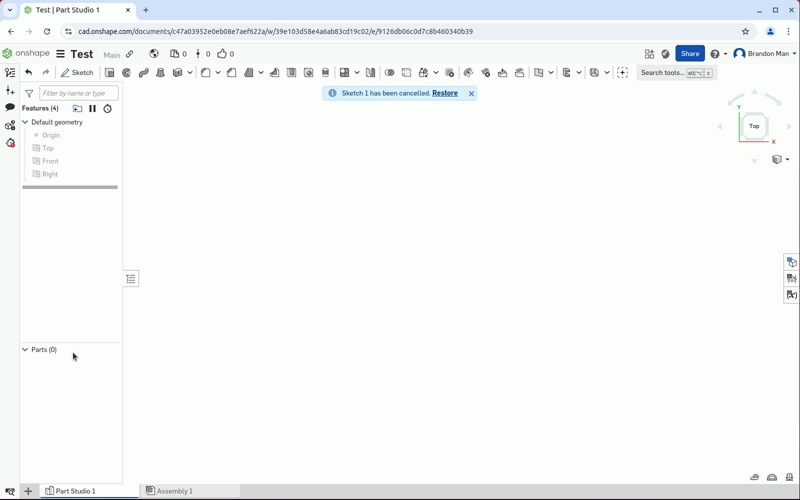
key(shift+p)
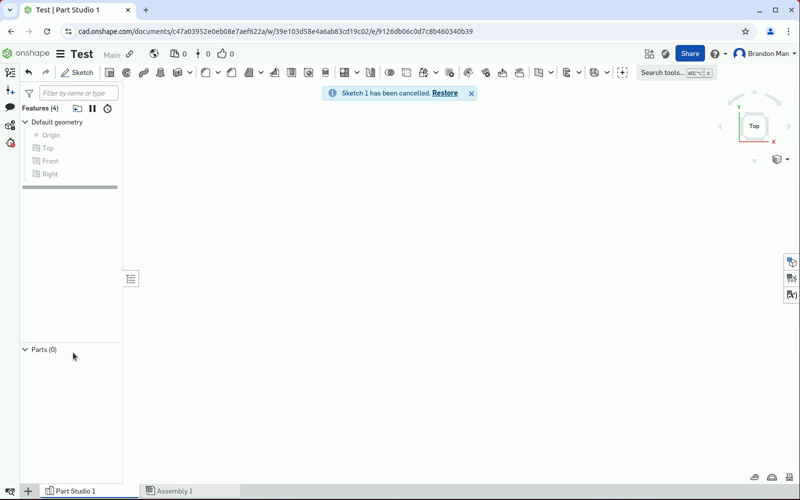
key(space)
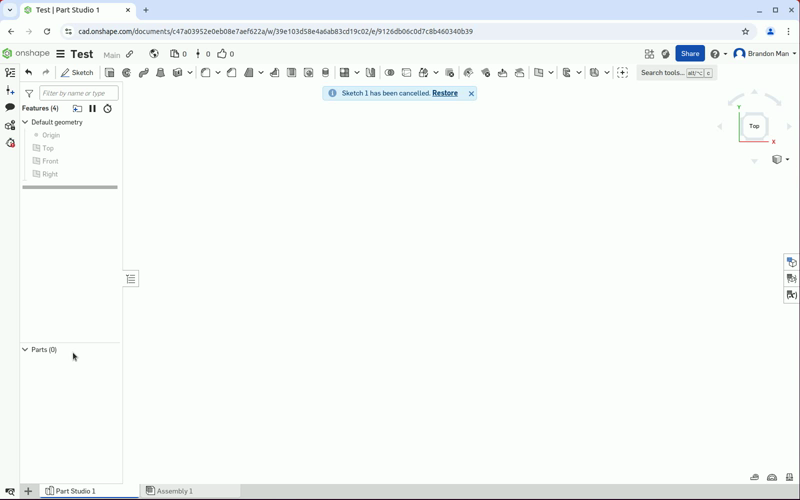
key_down(shift)
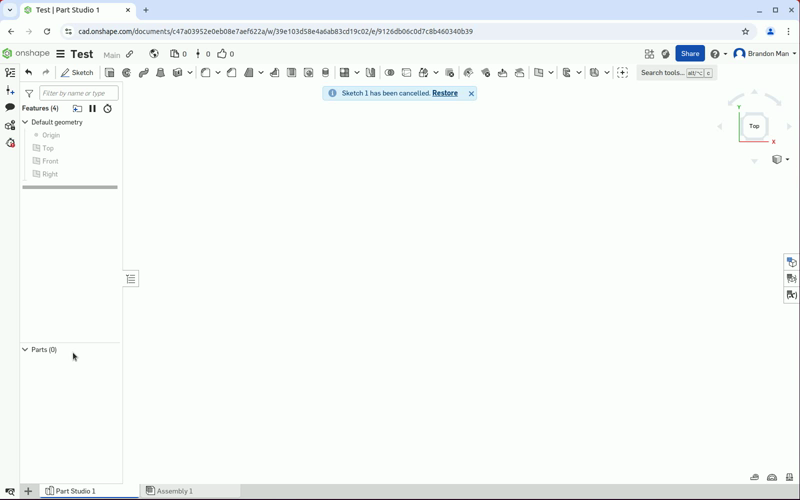
key(up)
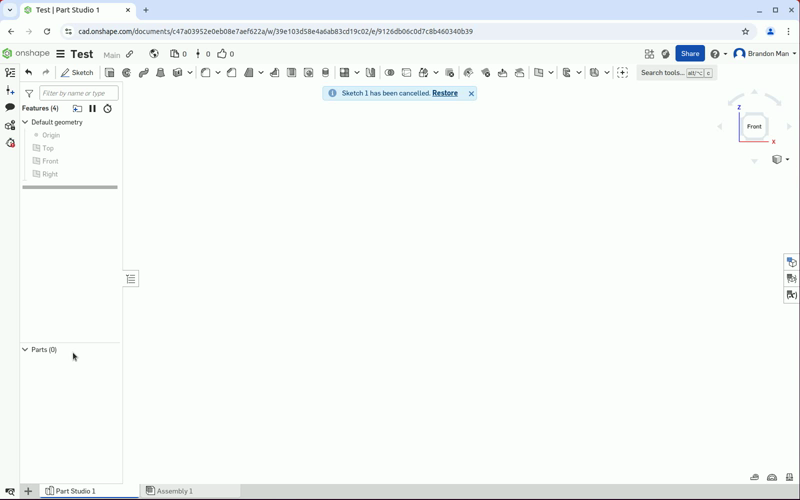
key_up(shift)
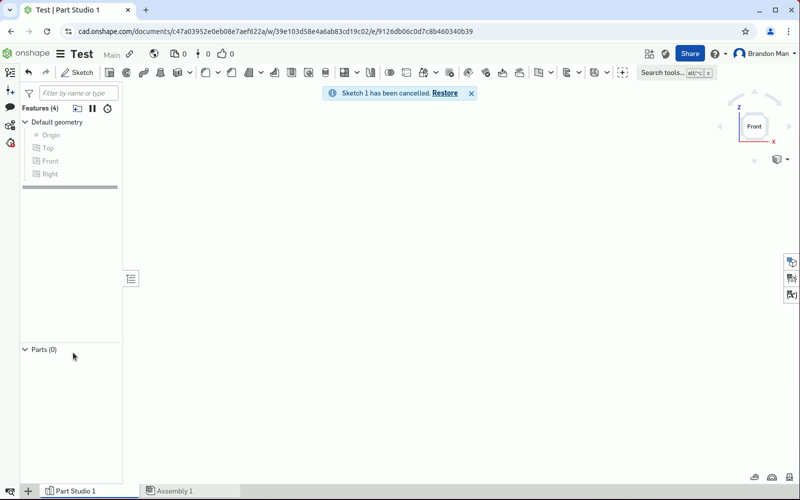
mouse_move(73, 352)
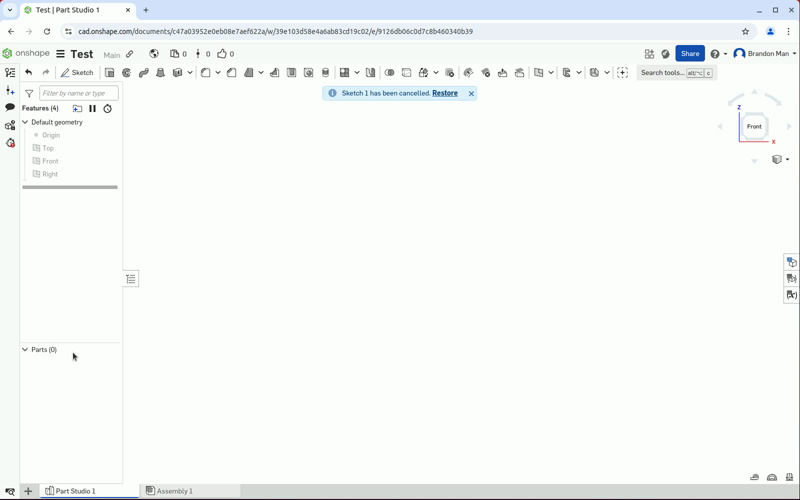
key(shift+y)
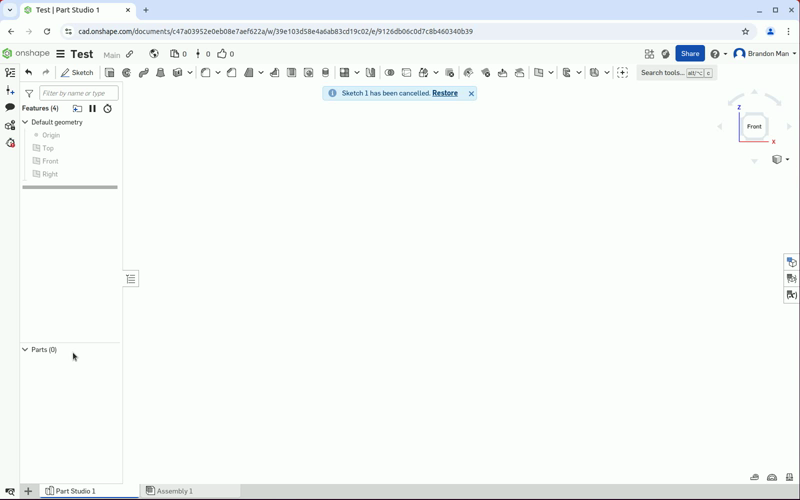
key(shift+s)
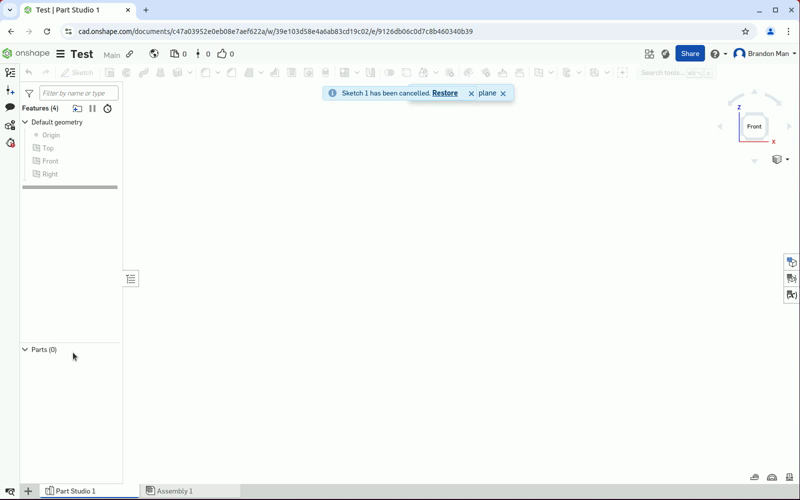
mouse_move(73, 163)
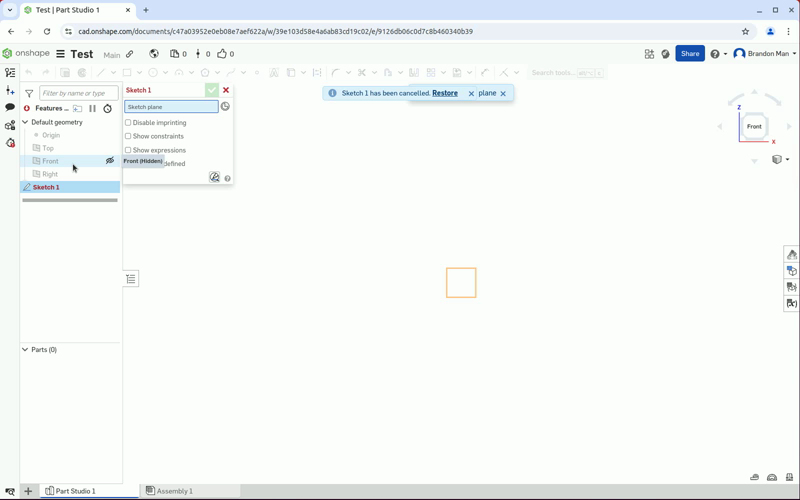
click(73, 163)
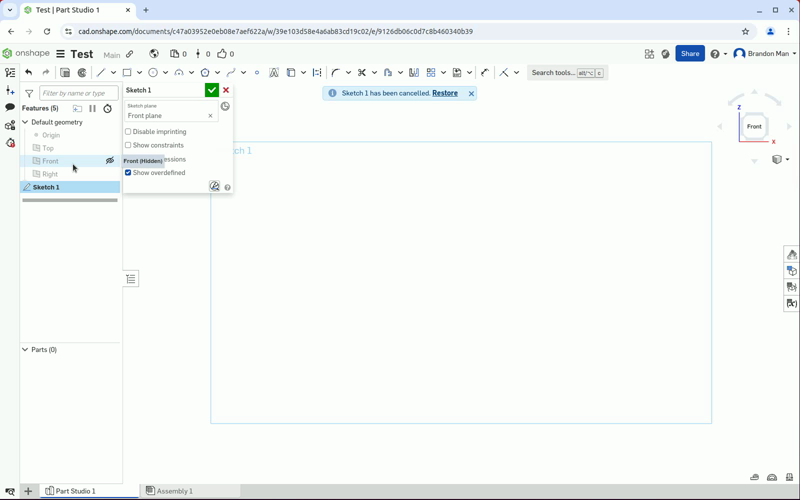
mouse_move(73, 352)
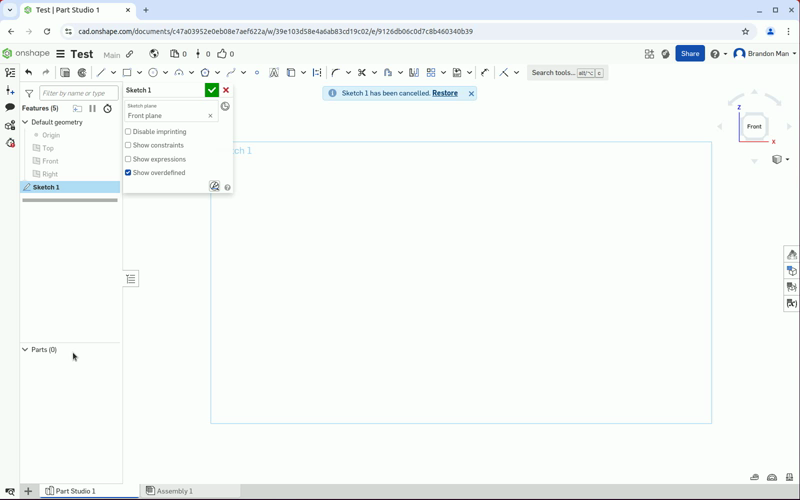
key(y)
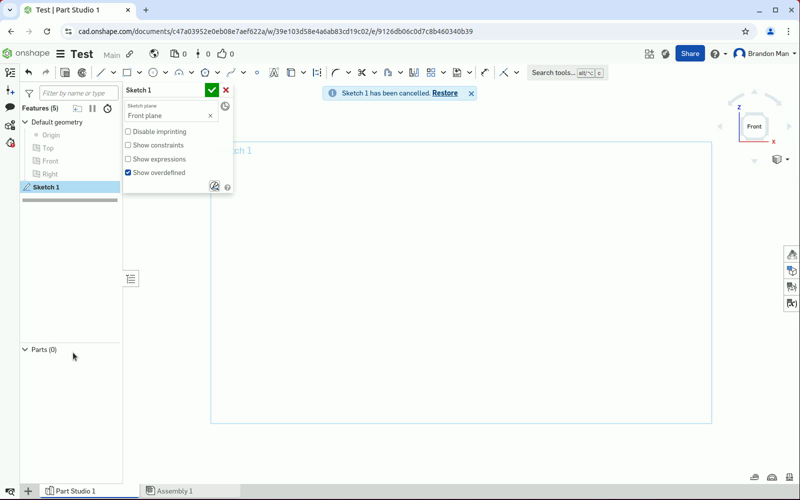
key(l)
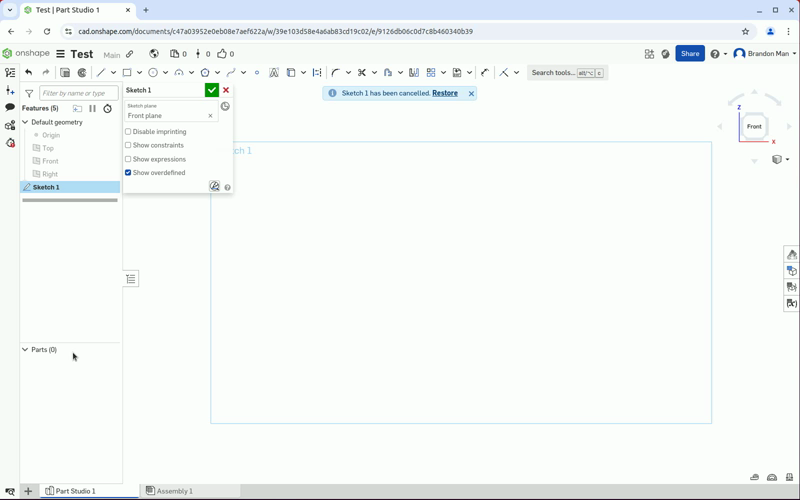
key_down(shift)
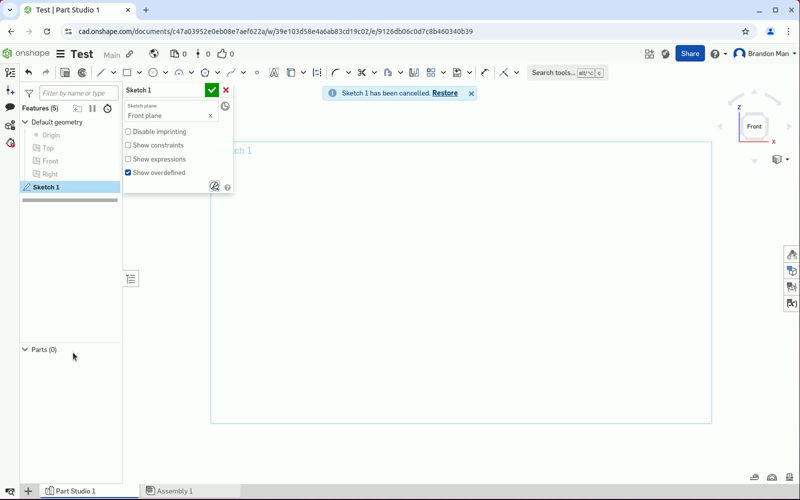
mouse_move(348, 282)
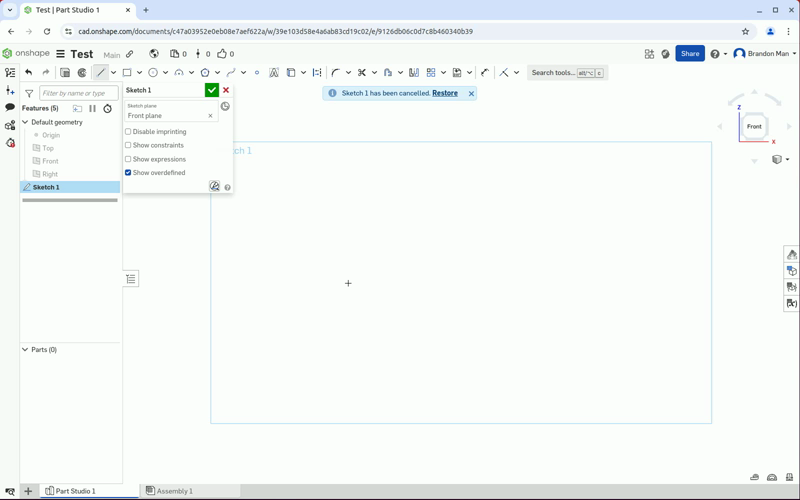
click(348, 282)
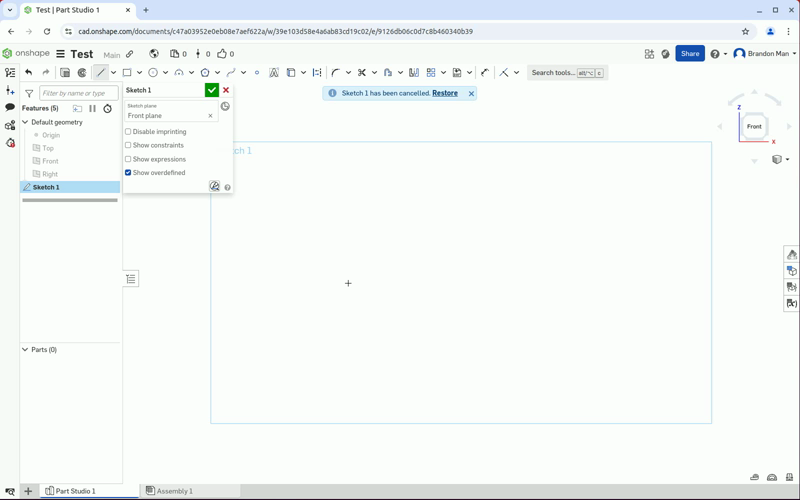
key_up(shift)
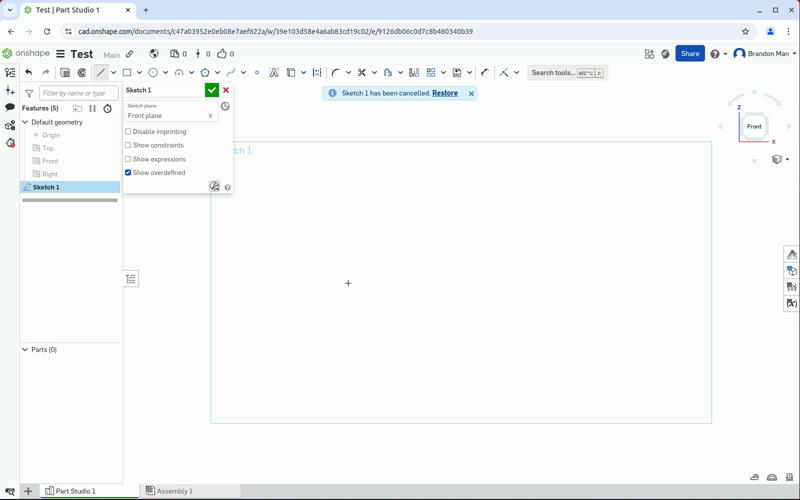
key_down(shift)
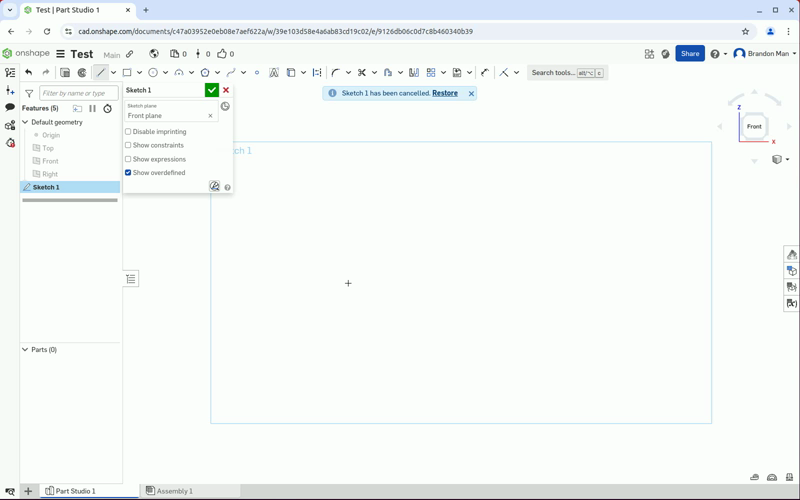
mouse_move(572, 282)
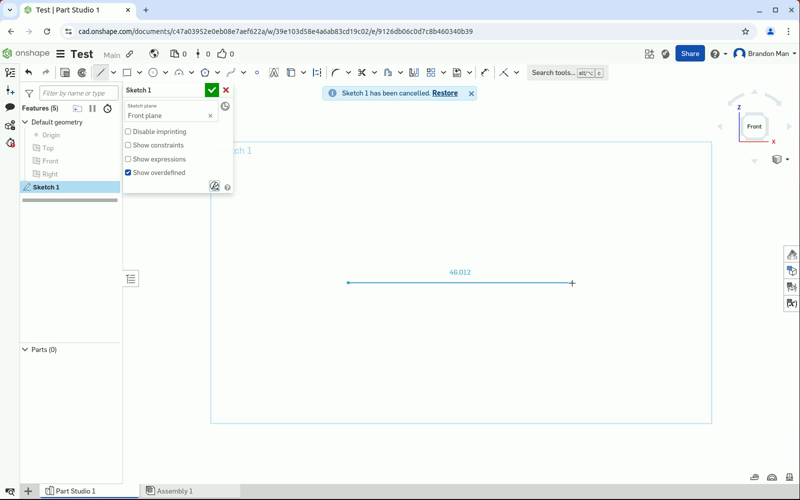
click(572, 282)
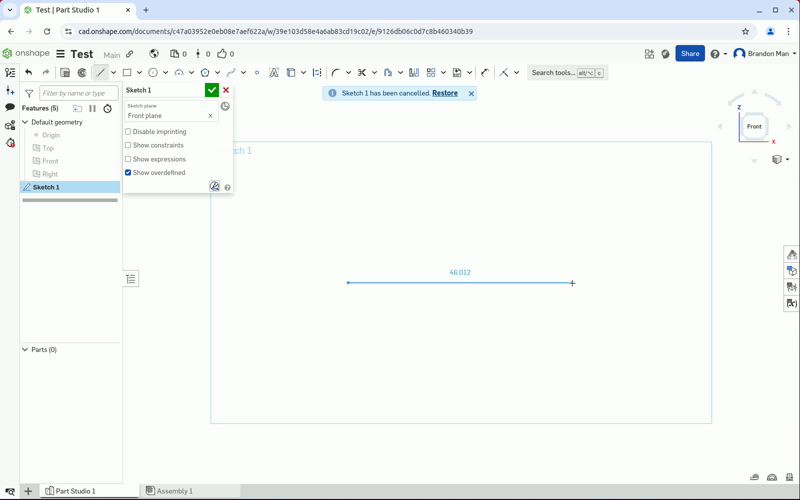
key_up(shift)
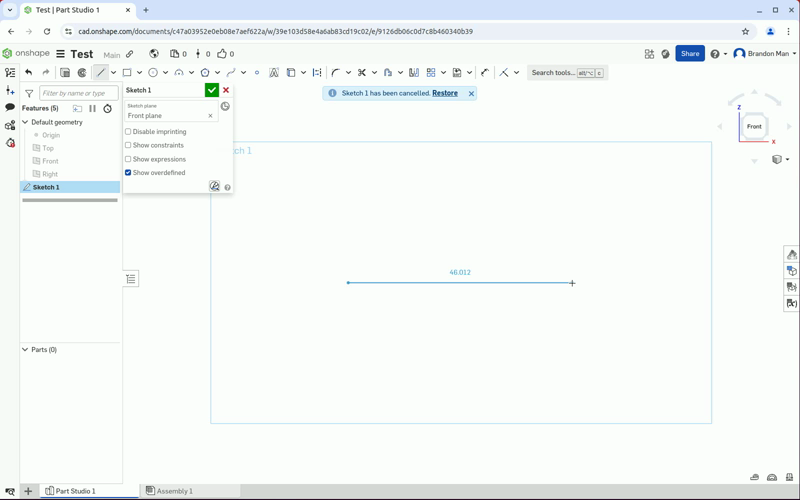
key_down(shift)
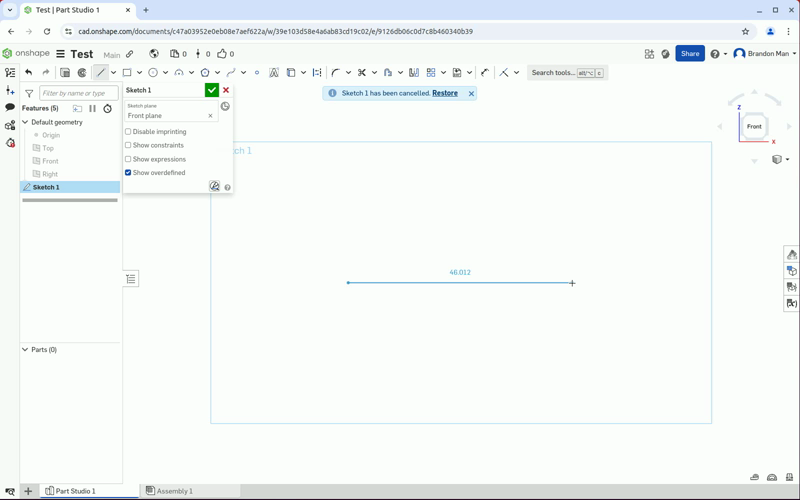
mouse_move(589, 282)
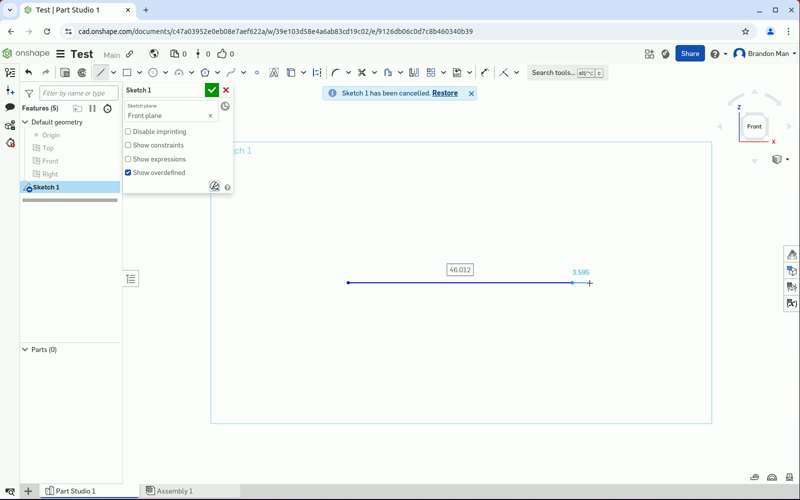
mouse_move(572, 257)
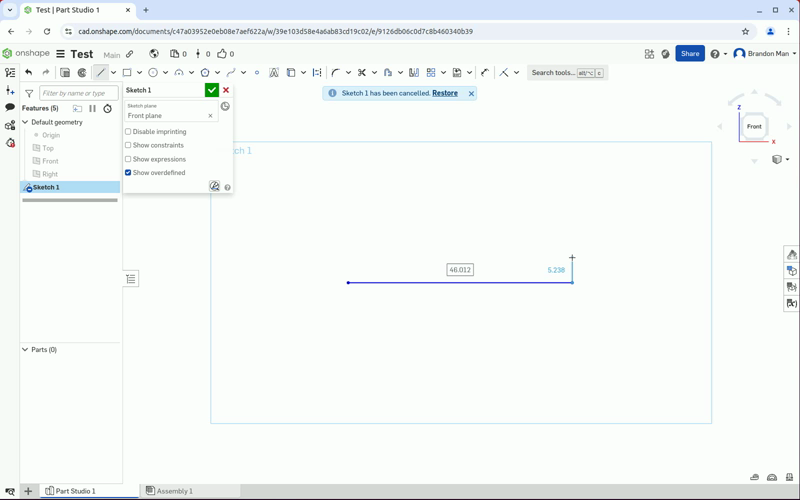
click(572, 257)
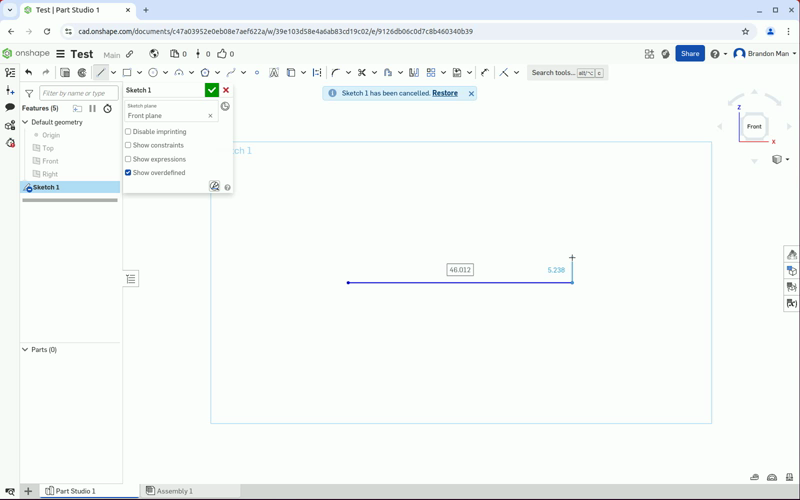
key_up(shift)
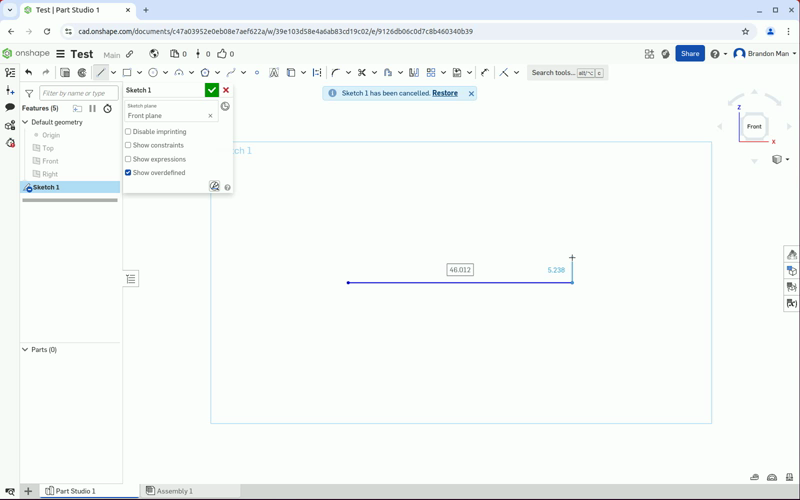
key_down(shift)
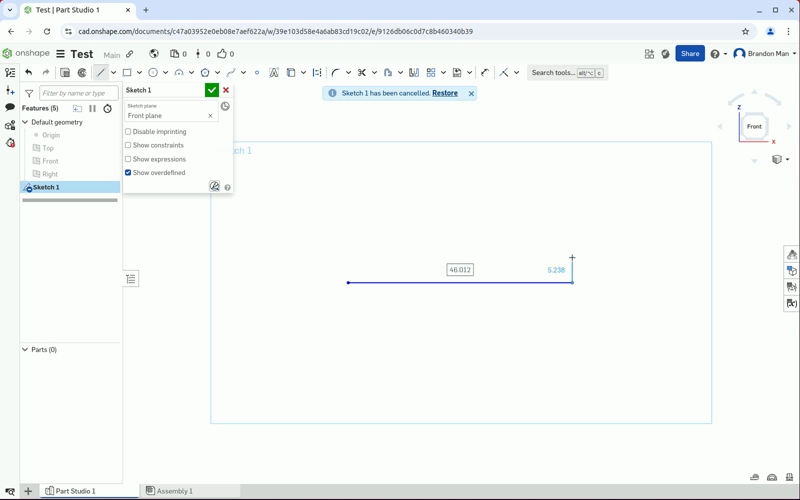
mouse_move(348, 278)
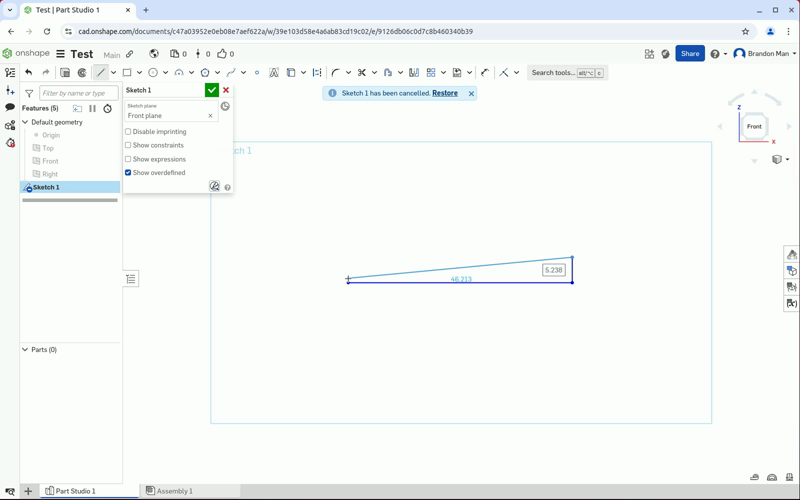
click(348, 278)
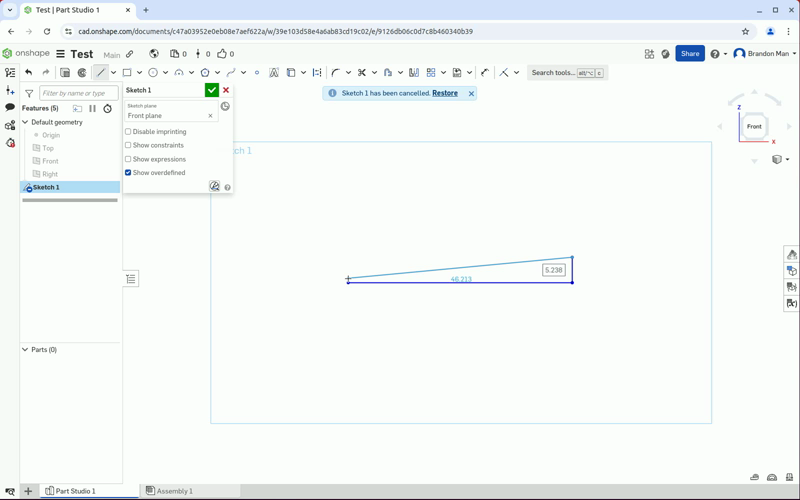
key_up(shift)
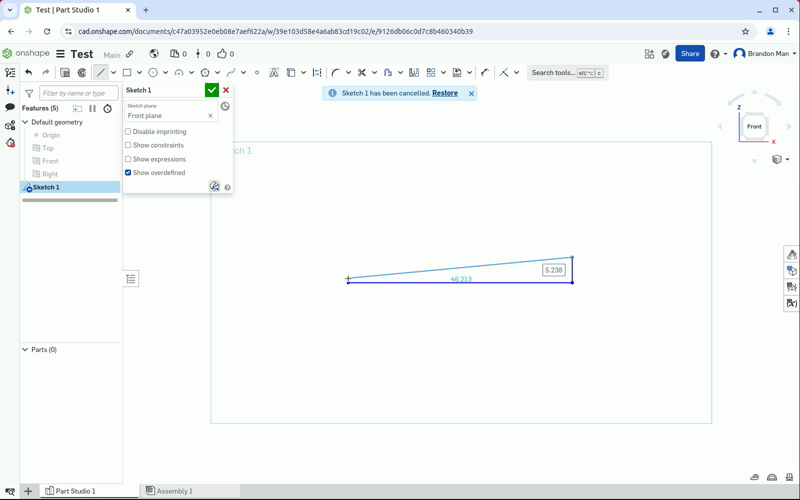
mouse_move(378, 278)
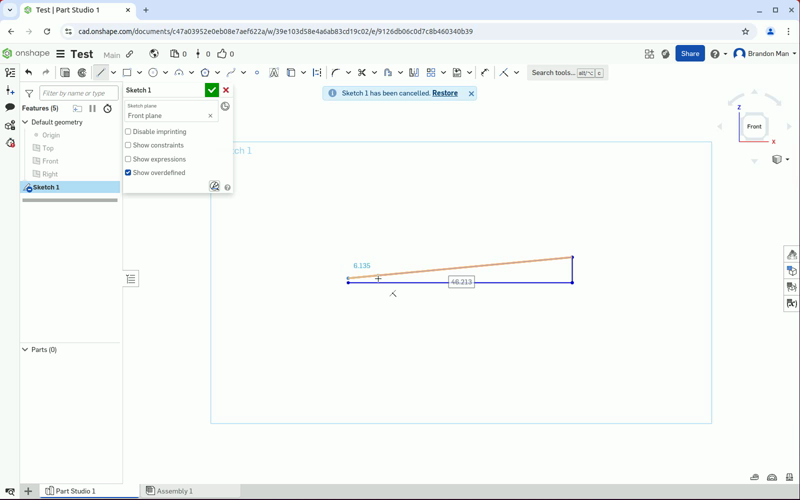
key_down(shift)
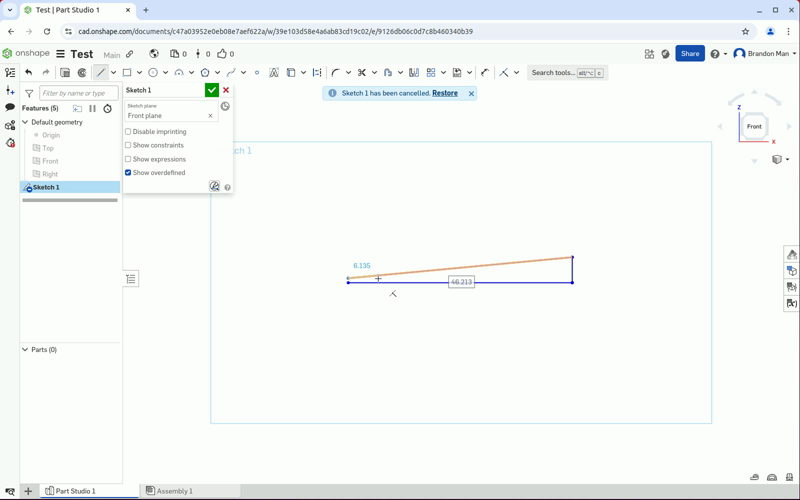
mouse_move(348, 282)
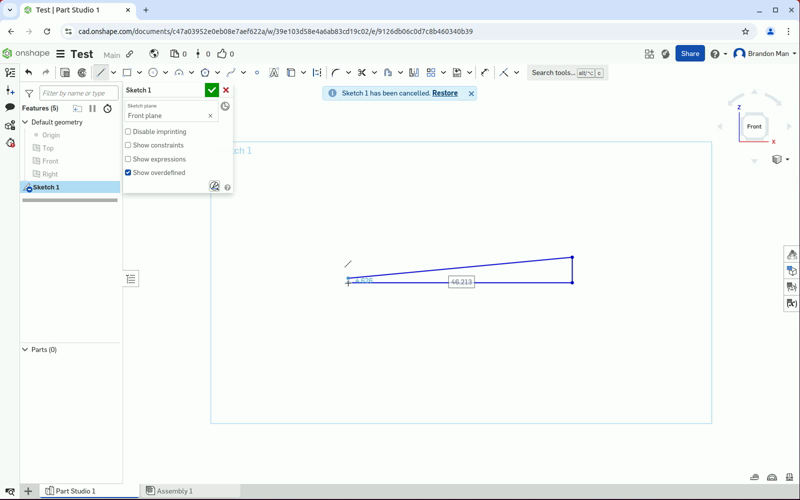
scroll(6)
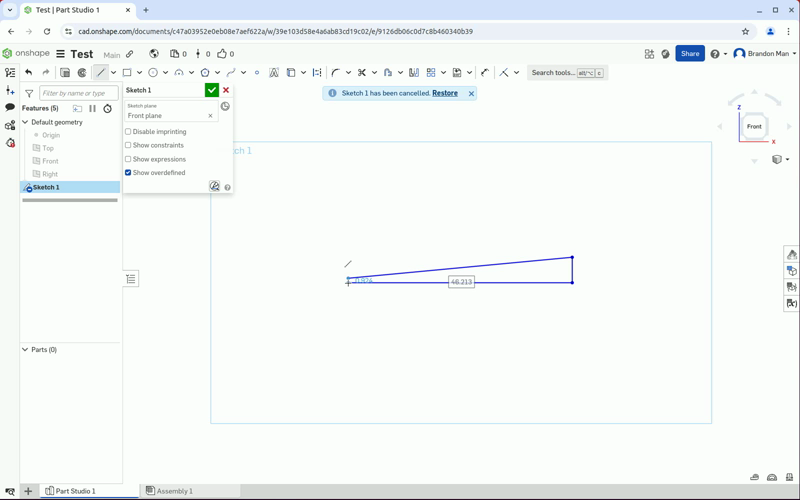
scroll(6)
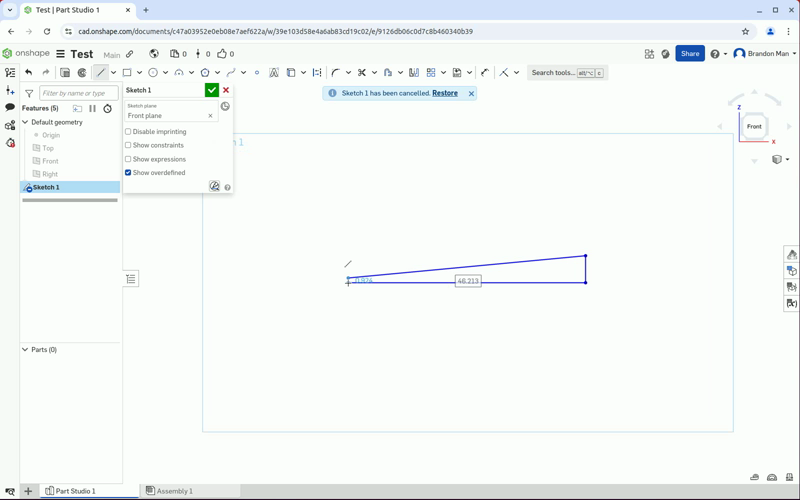
scroll(6)
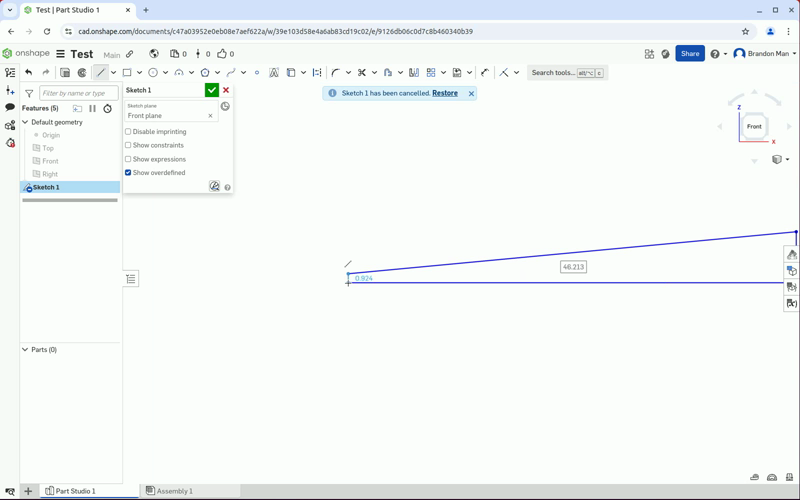
scroll(6)
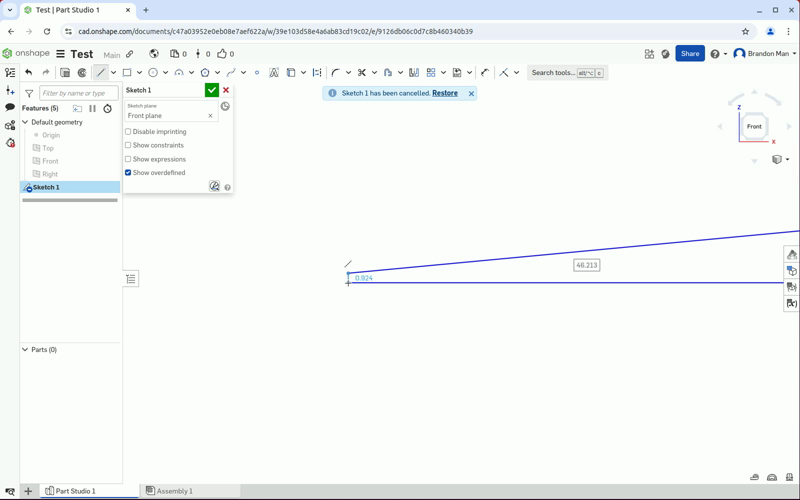
scroll(6)
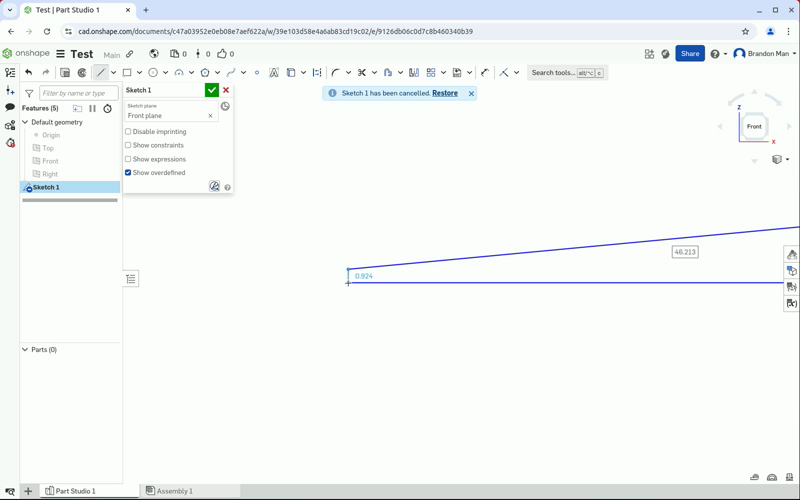
scroll(6)
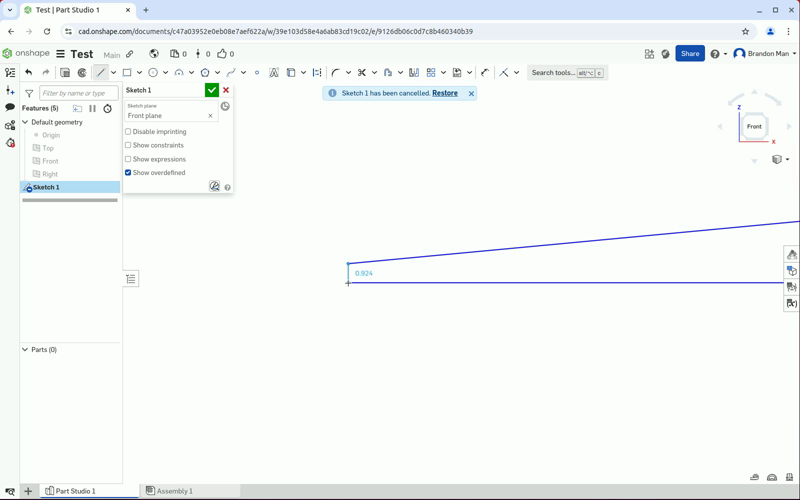
scroll(6)
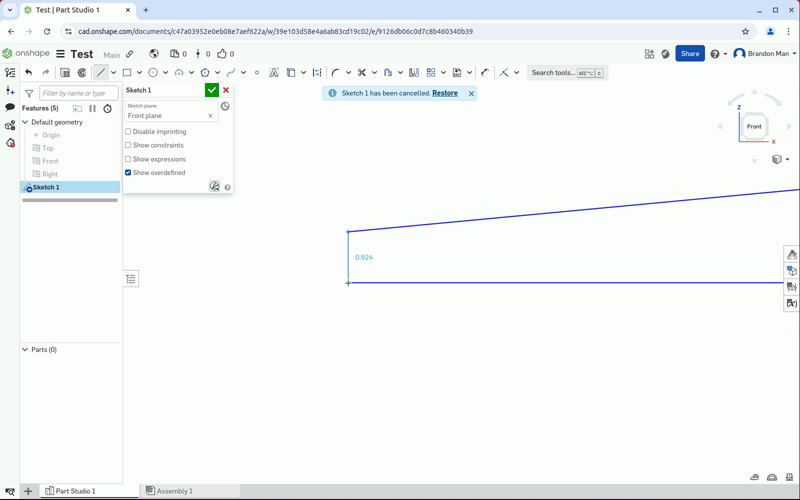
key_up(shift)
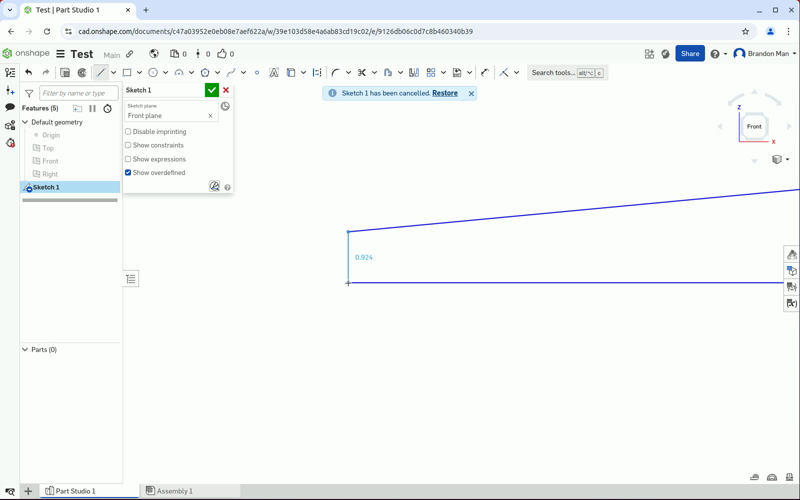
click(348, 282)
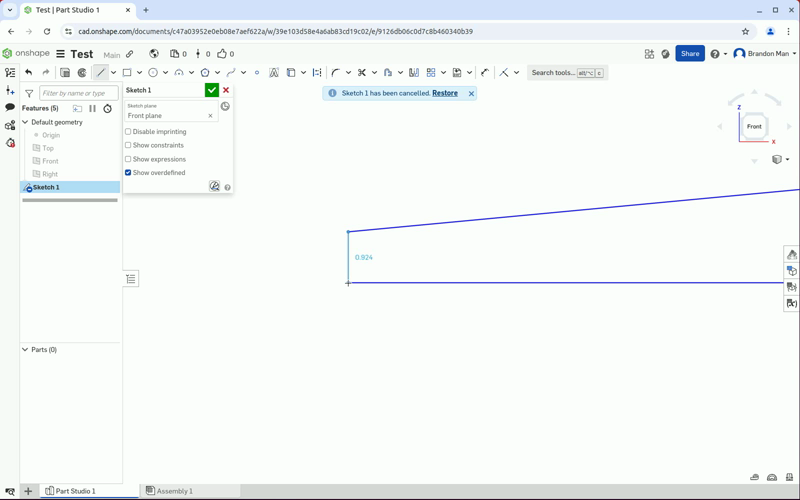
scroll(-6)
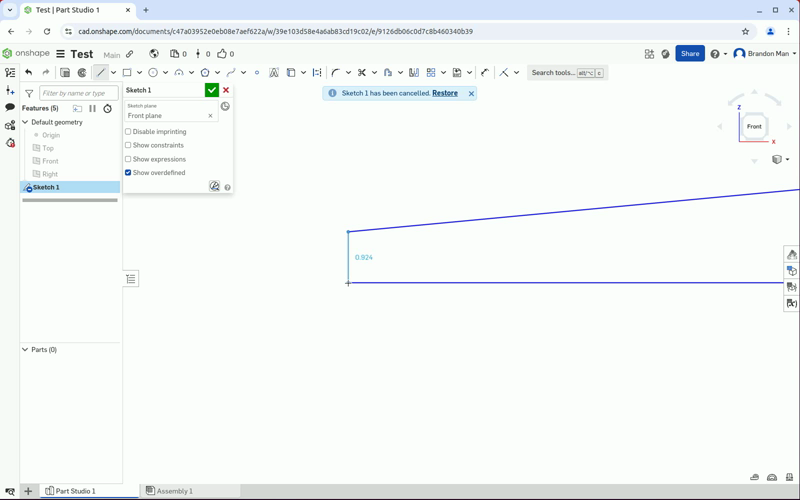
scroll(-6)
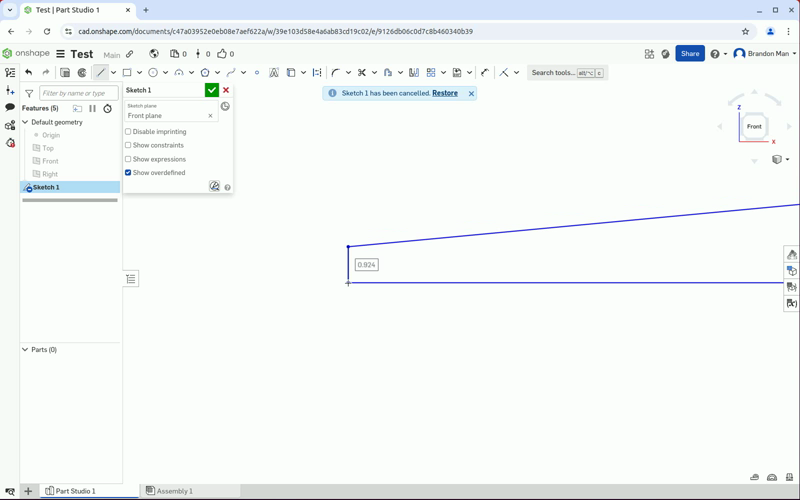
scroll(-6)
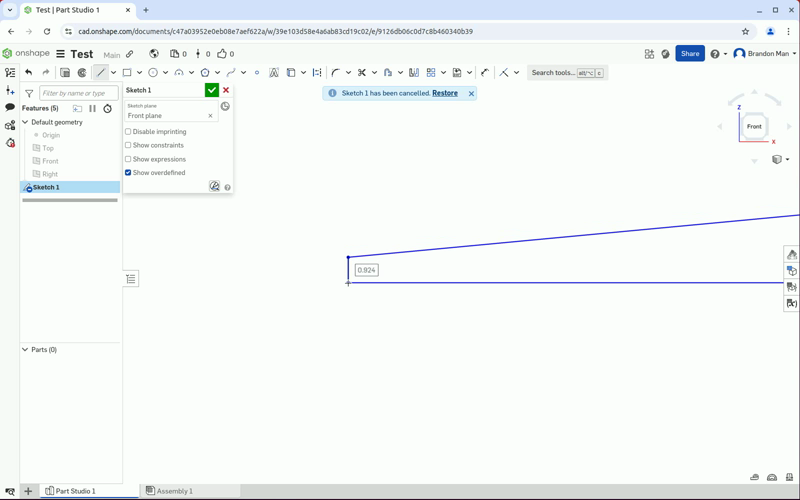
scroll(-6)
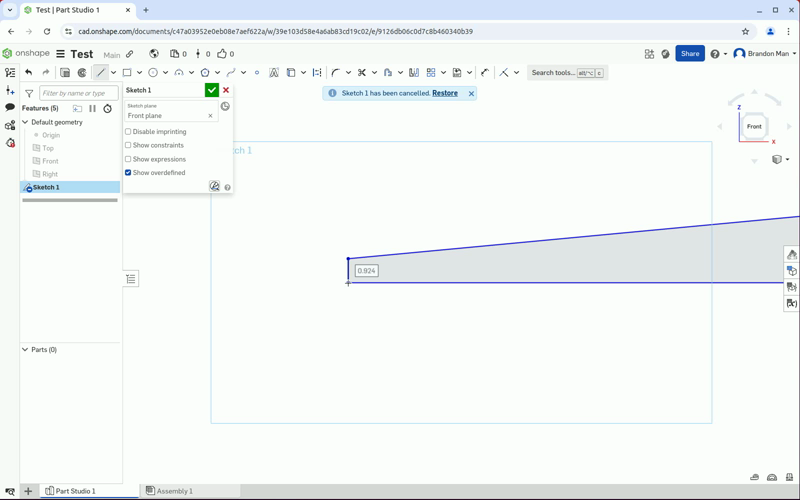
scroll(-6)
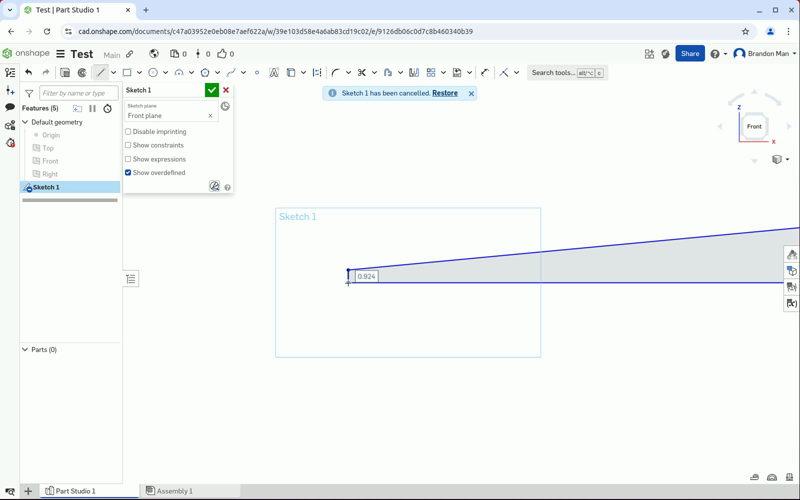
scroll(-6)
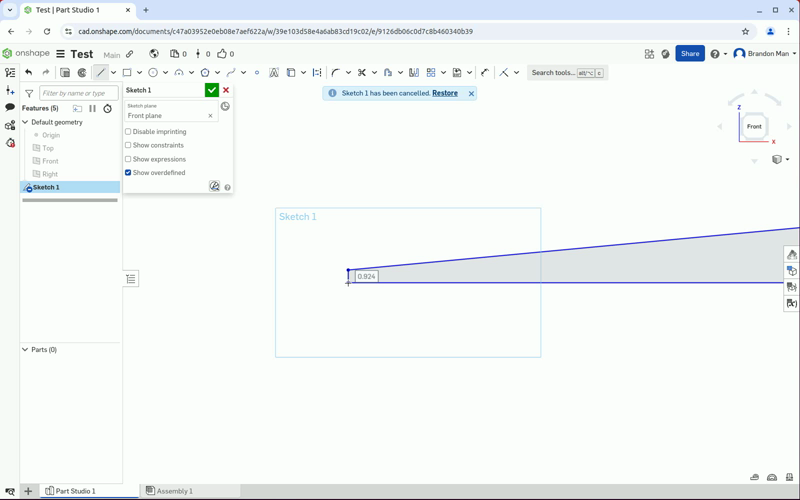
scroll(-6)
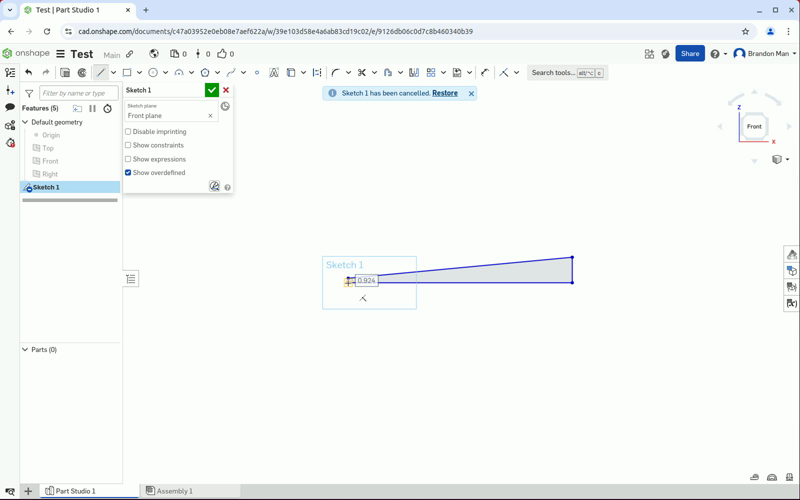
key(esc)
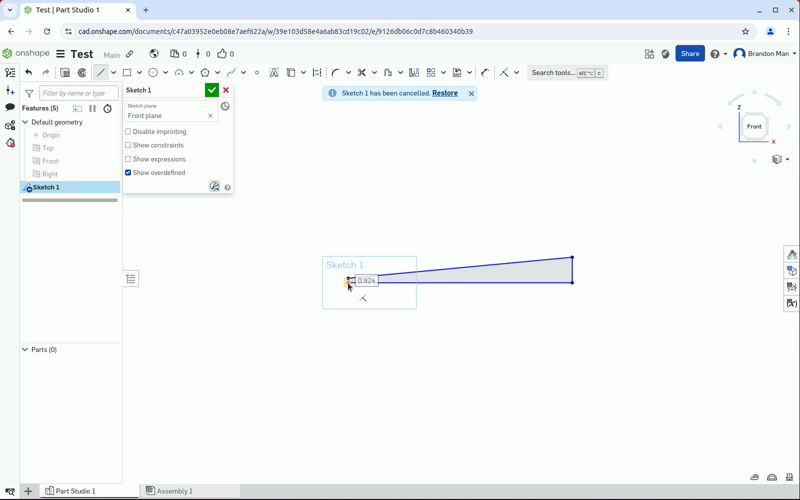
mouse_move(504, 267)
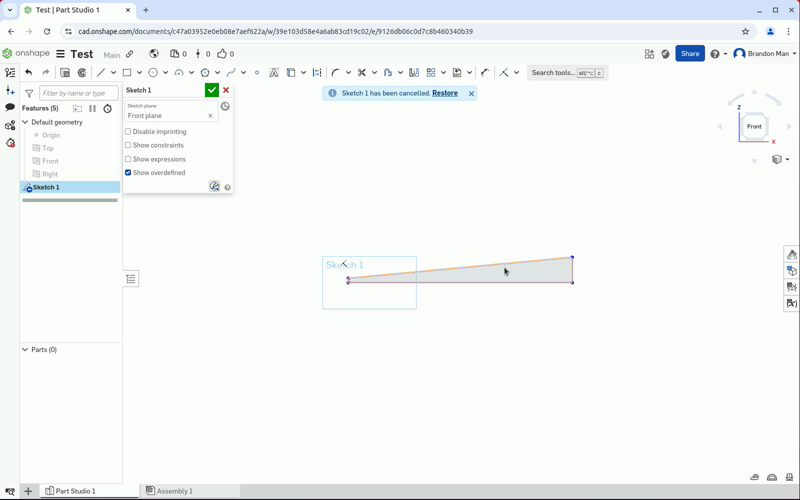
click(504, 267)
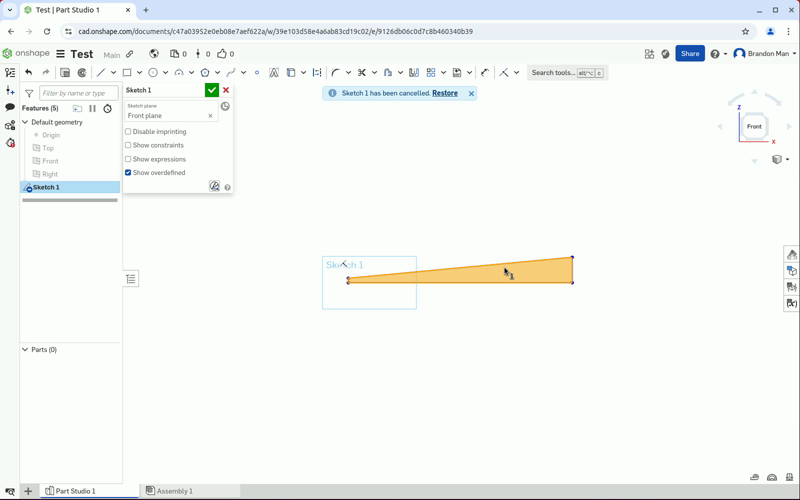
mouse_move(73, 352)
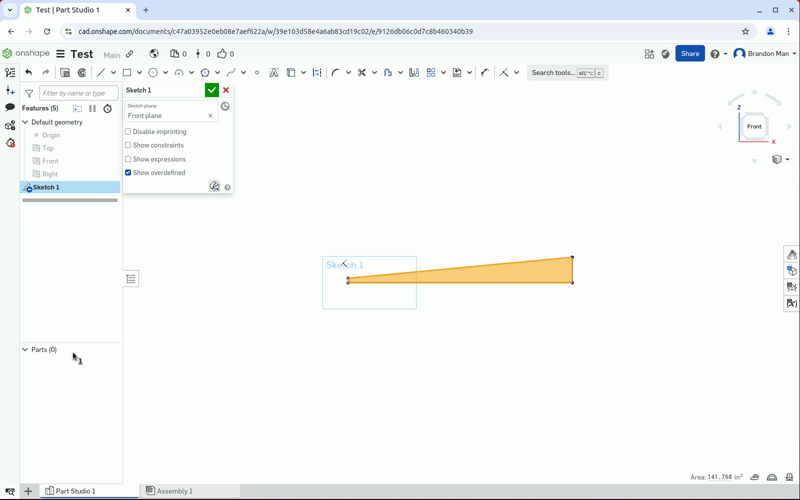
key(shift+y)
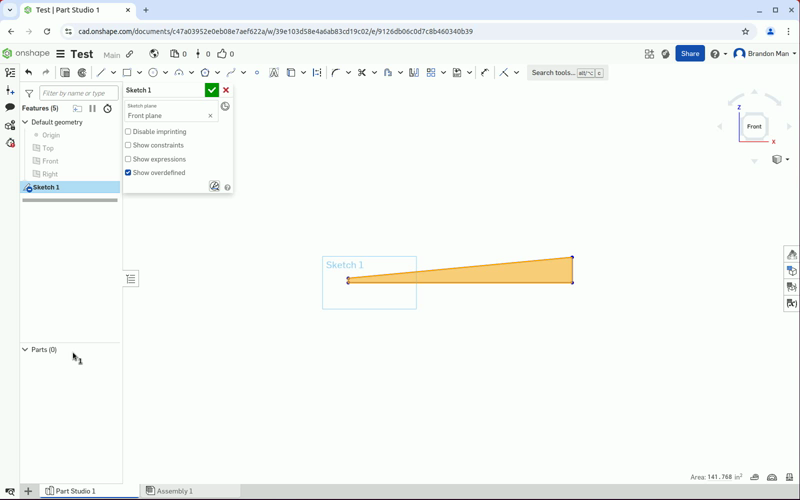
key(shift+e)
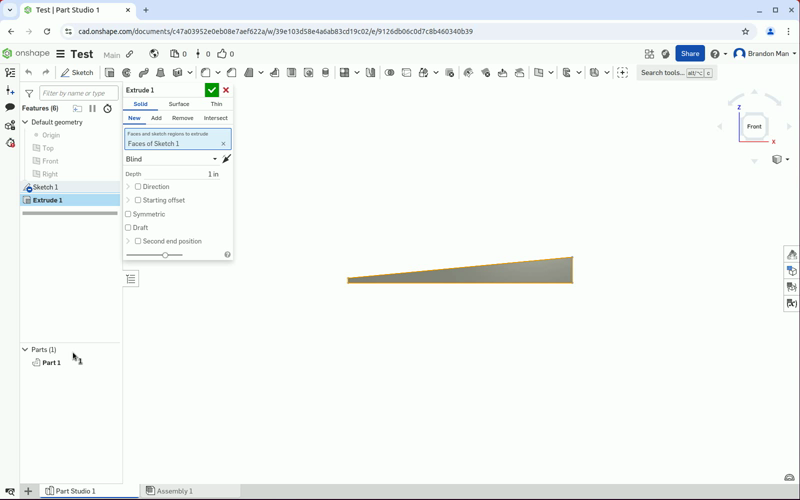
mouse_move(143, 106)
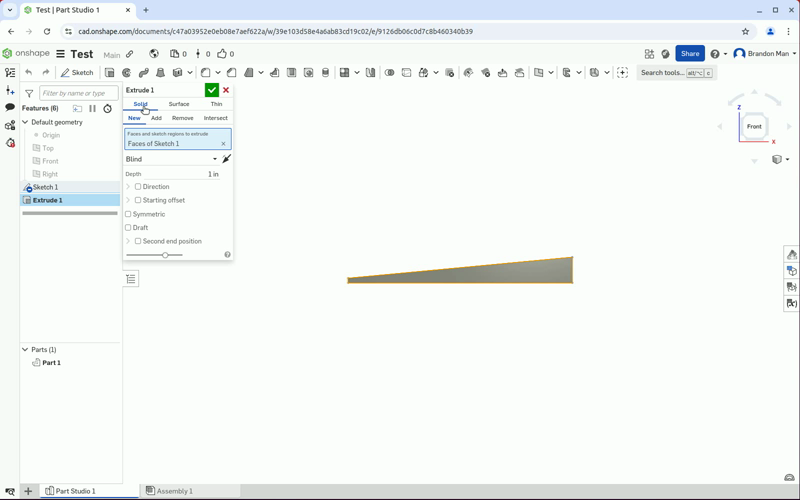
click(143, 106)
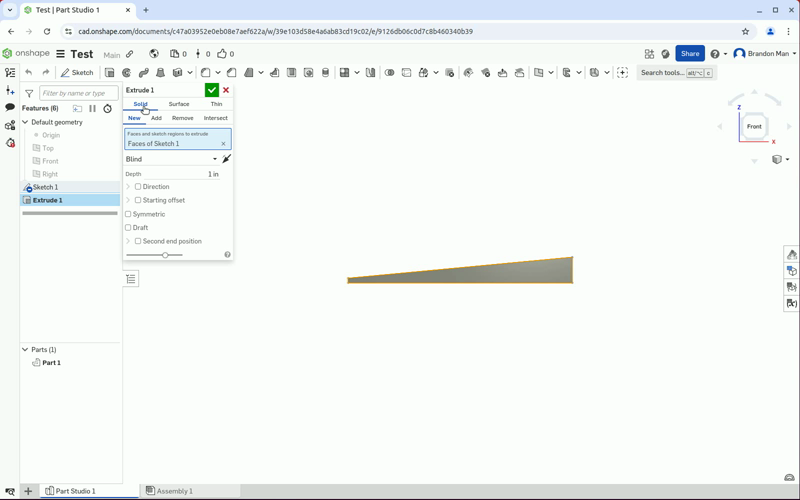
mouse_move(137, 120)
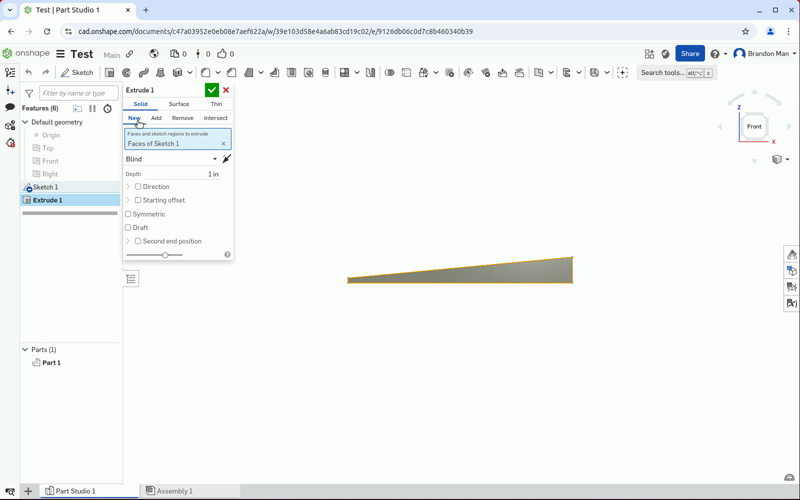
click(137, 120)
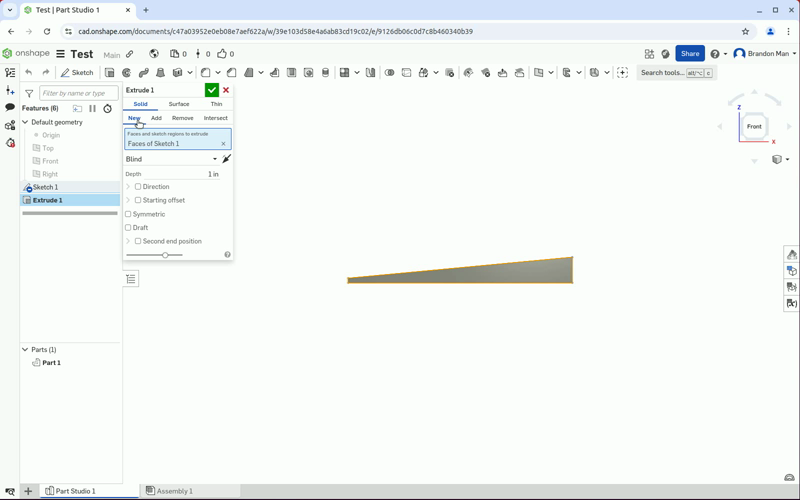
key(tab, 4)
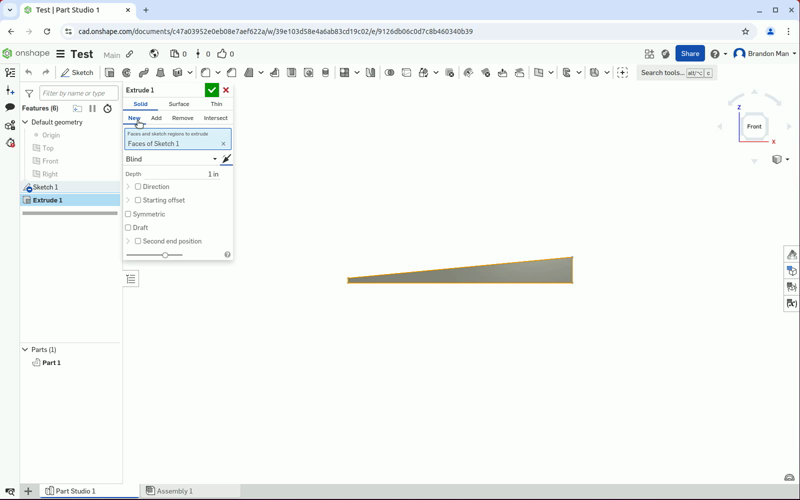
text(23.108)
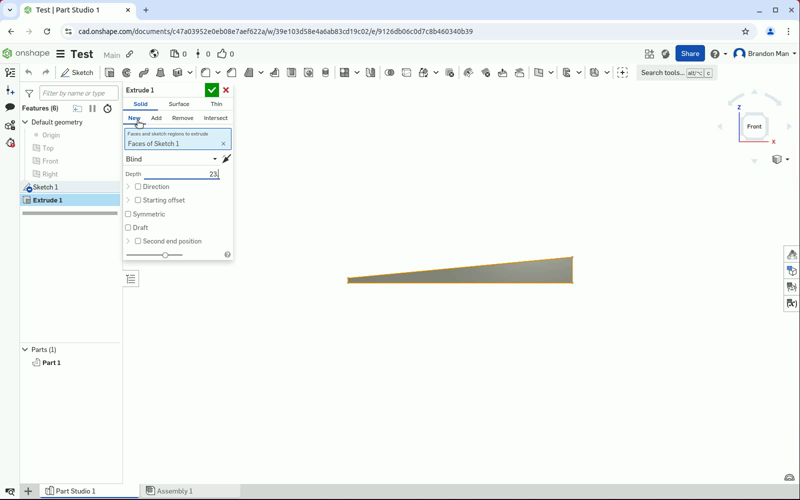
key(tab, 3)
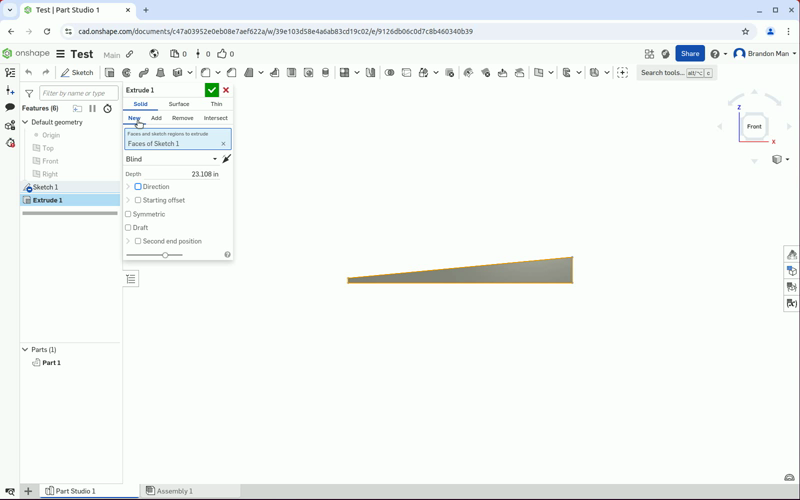
key(tab, 2)
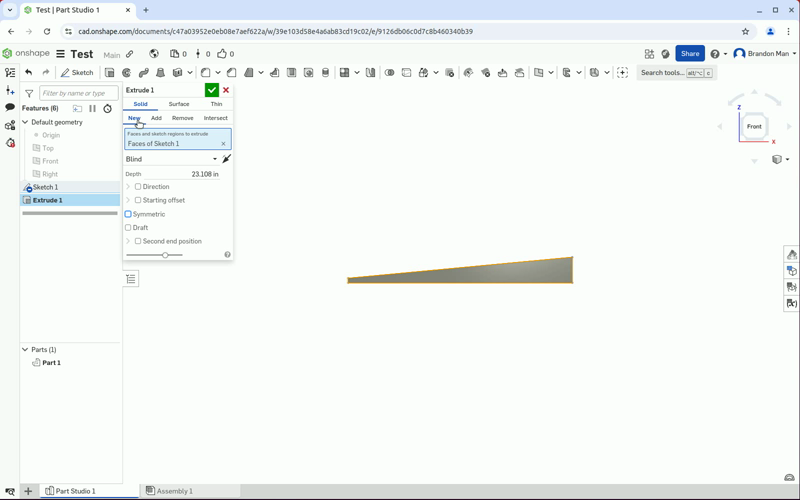
key(space)
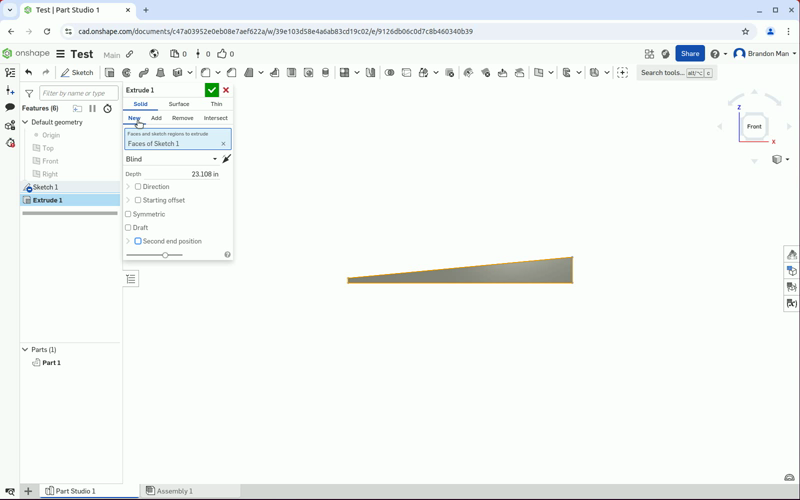
key(tab, 3)
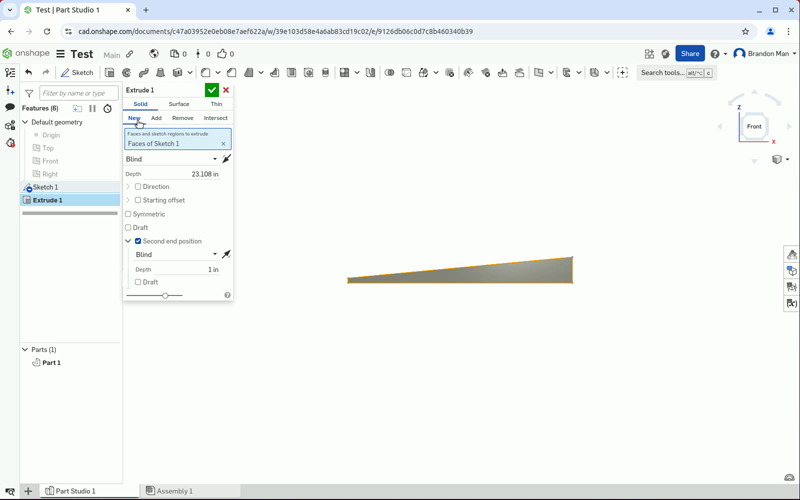
text(23.108)
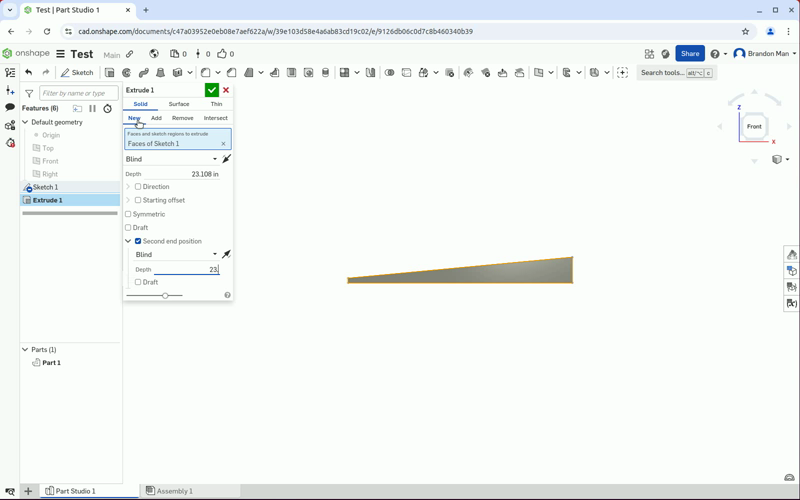
key(enter)
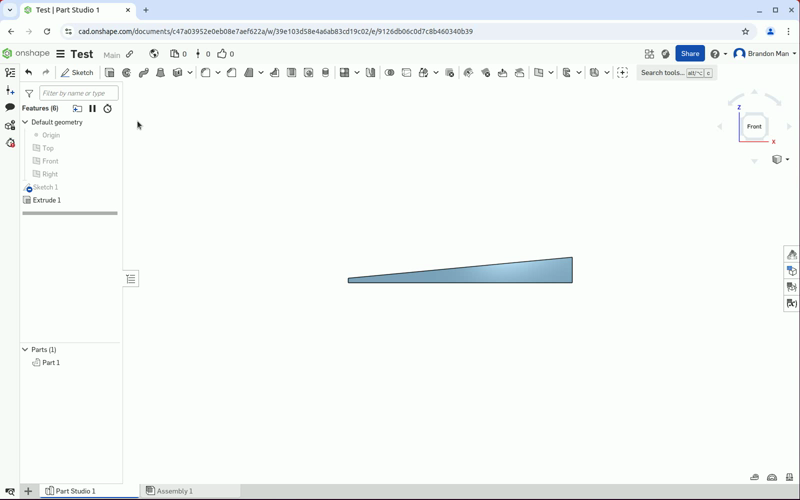
key(shift+h)
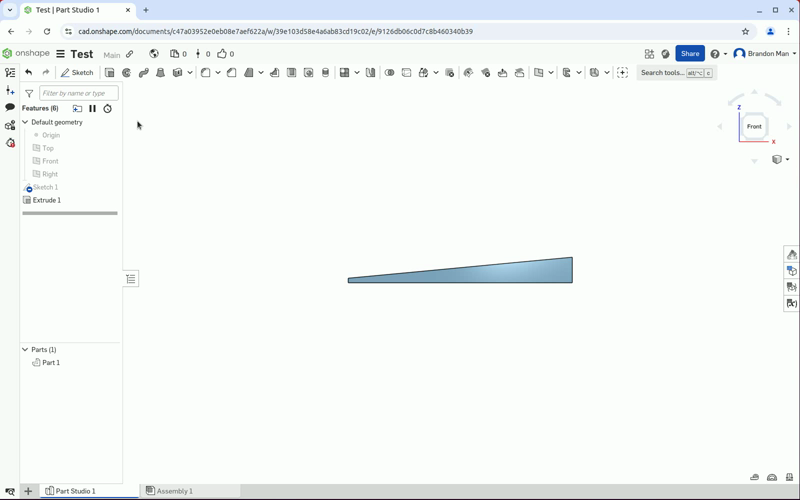
key(shift+h)
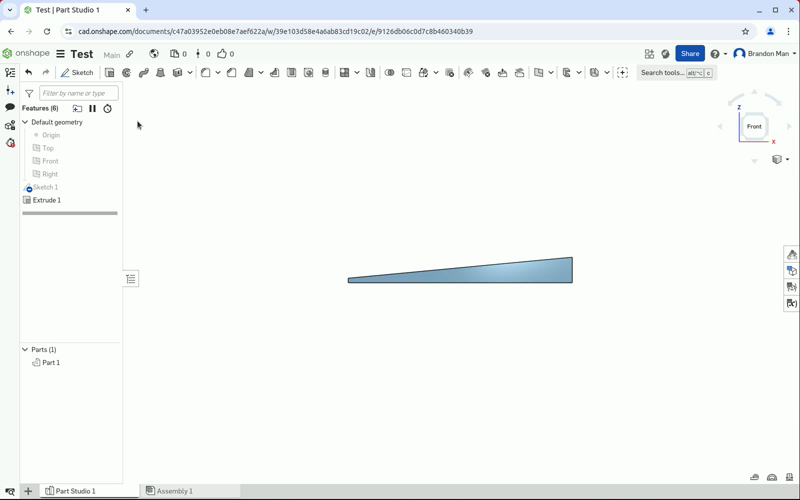
mouse_move(73, 189)
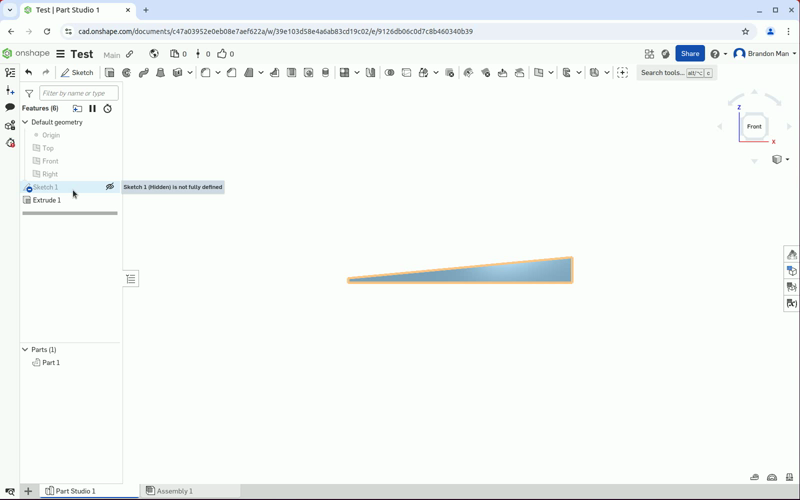
click(73, 189)
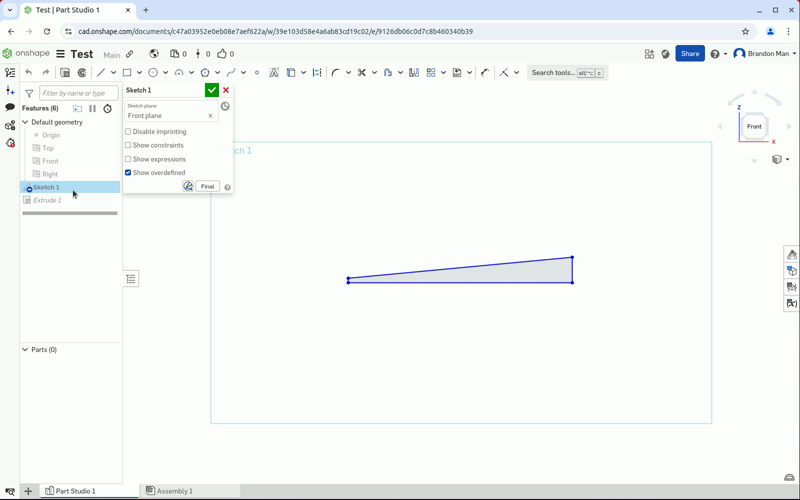
mouse_move(229, 92)
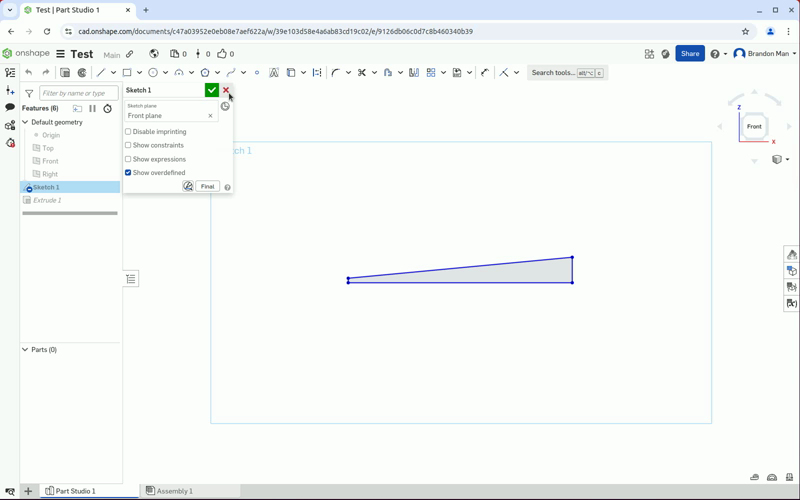
click(229, 92)
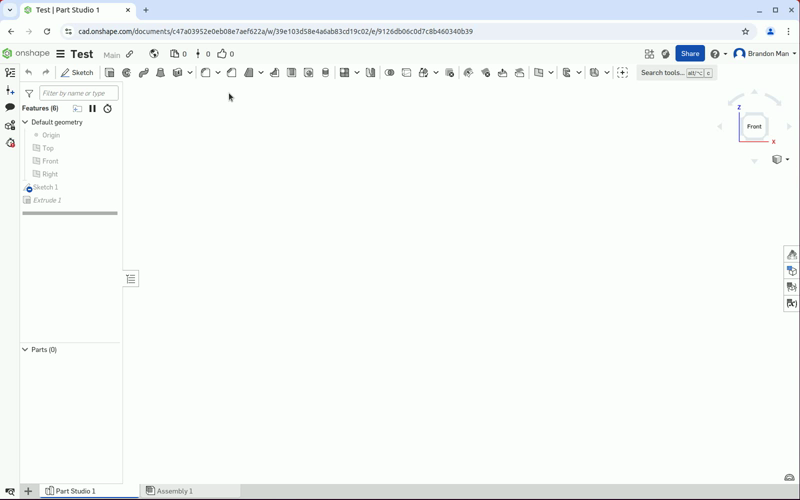
mouse_move(73, 352)
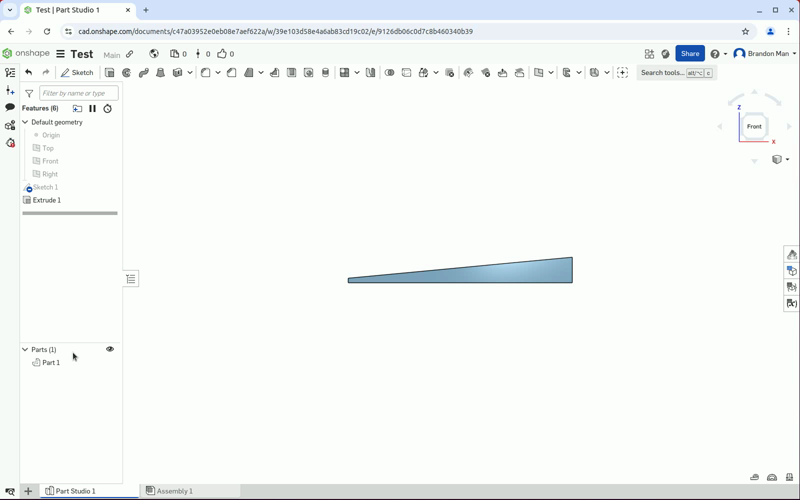
key(y)
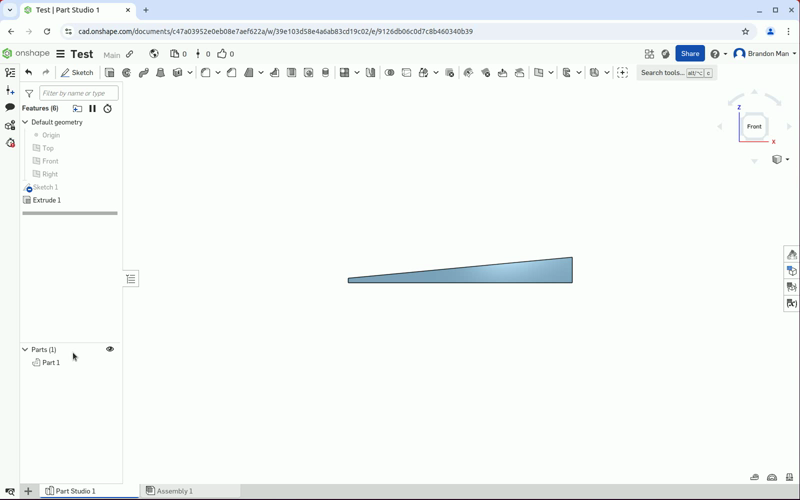
key(shift+p)
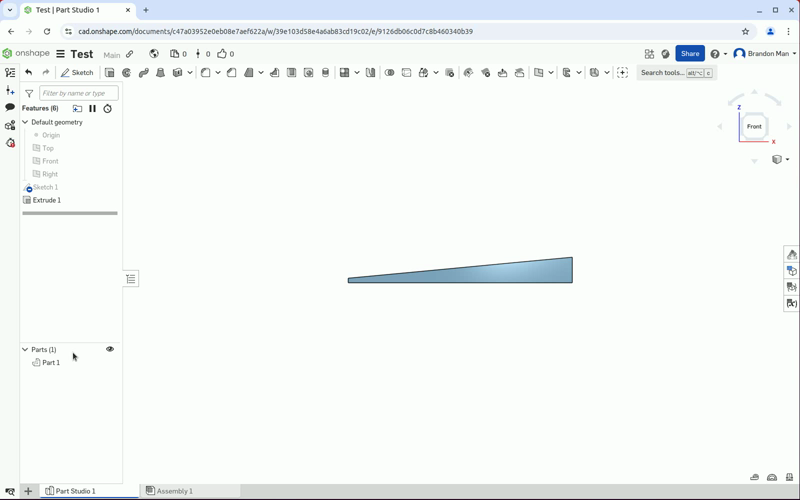
key(space)
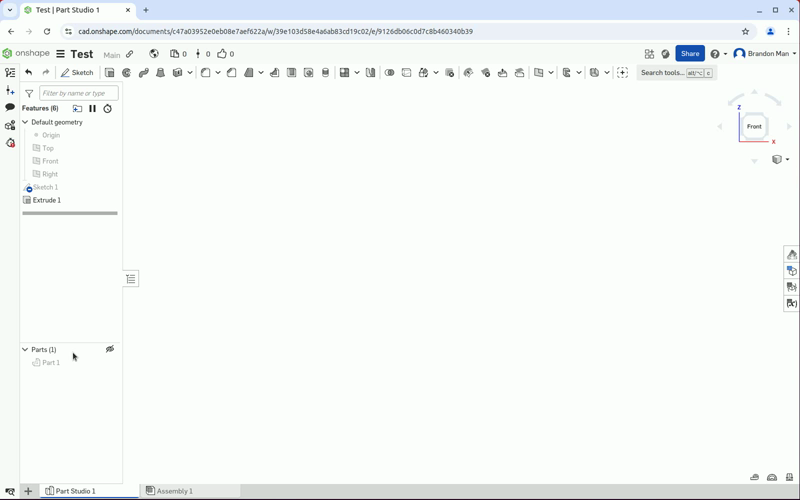
key_down(shift)
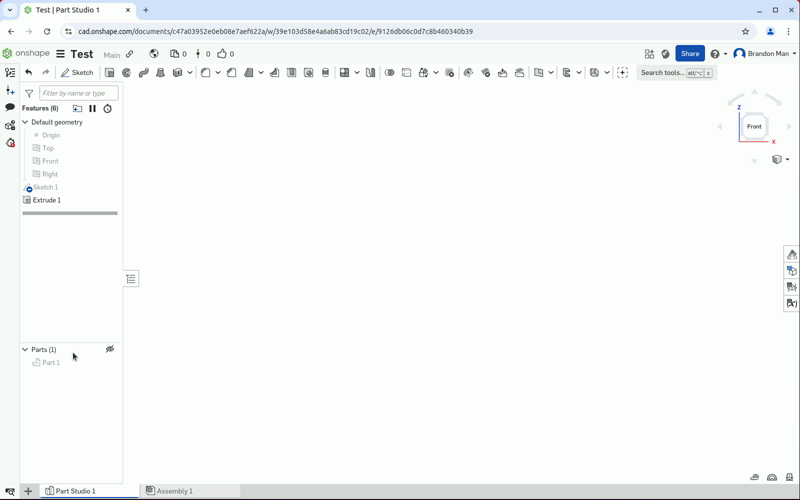
key(down)
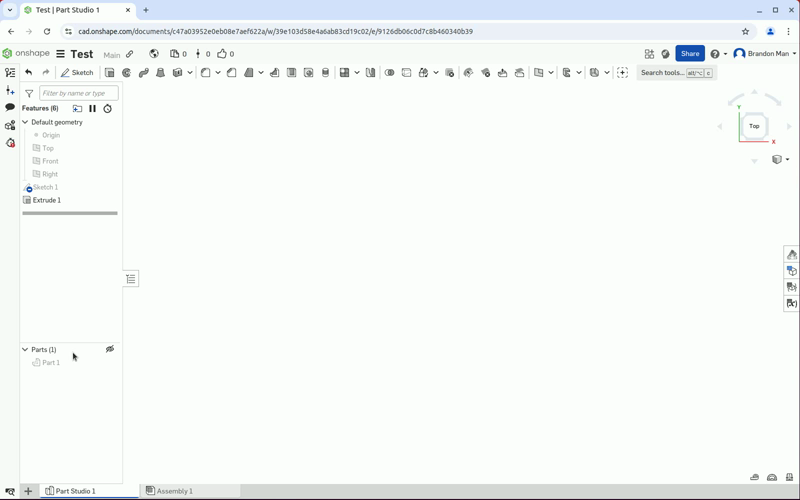
key_up(shift)
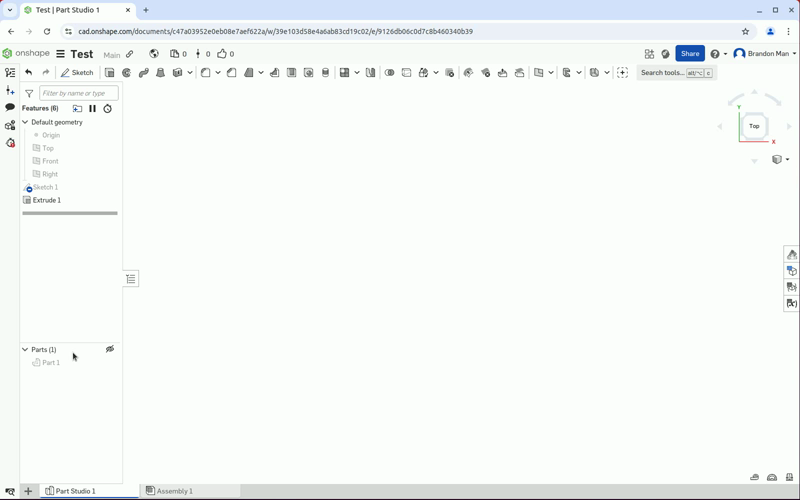
mouse_move(73, 352)
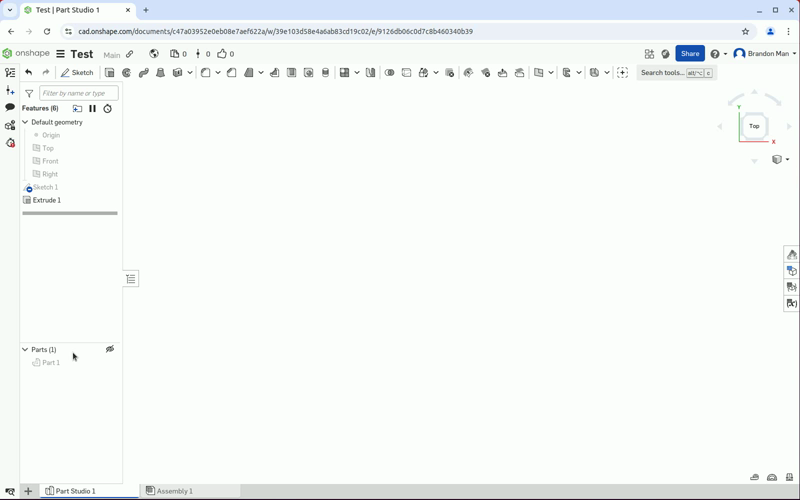
key(shift+y)
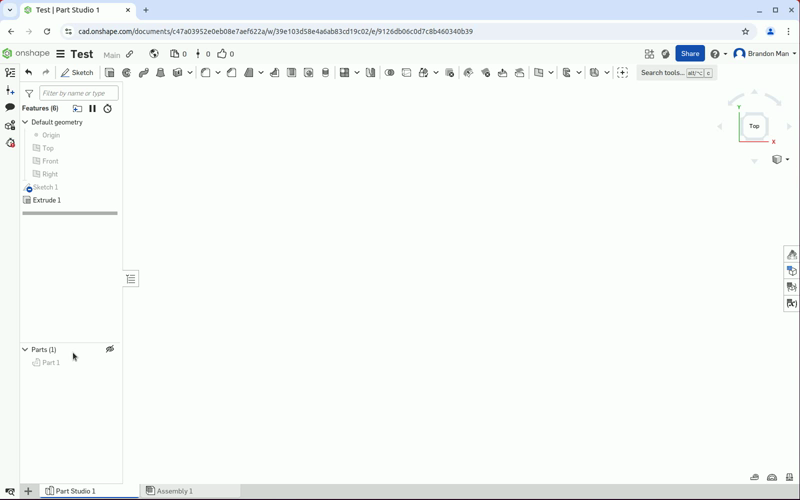
key(shift+s)
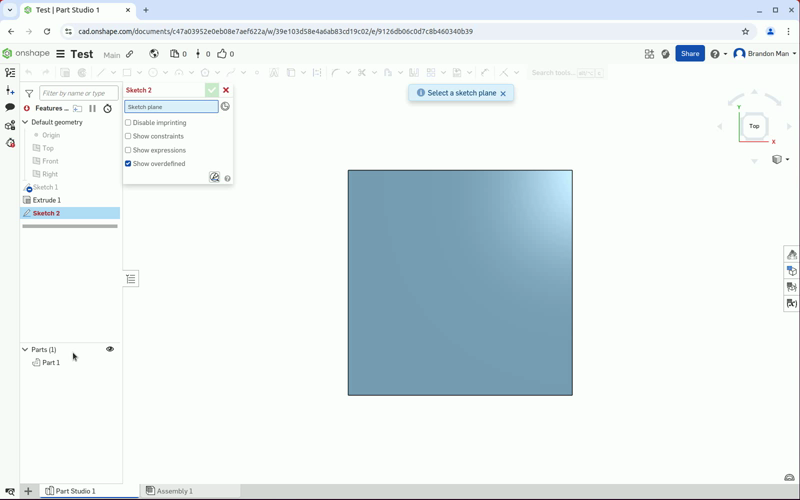
mouse_move(73, 150)
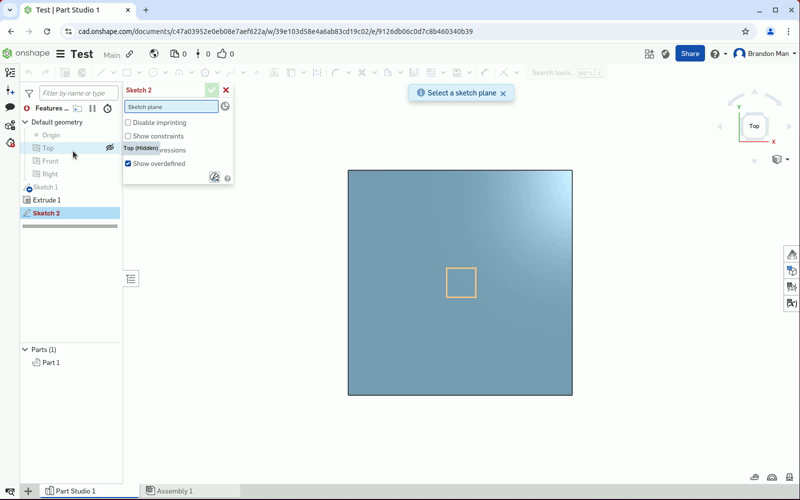
click(73, 150)
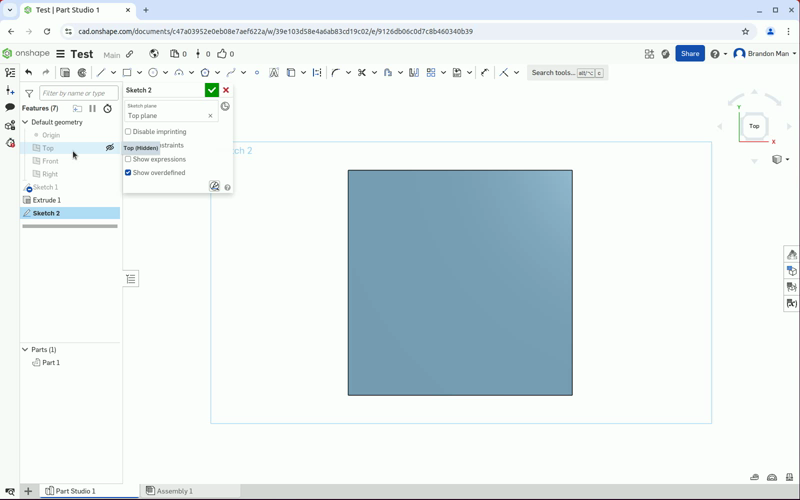
mouse_move(73, 352)
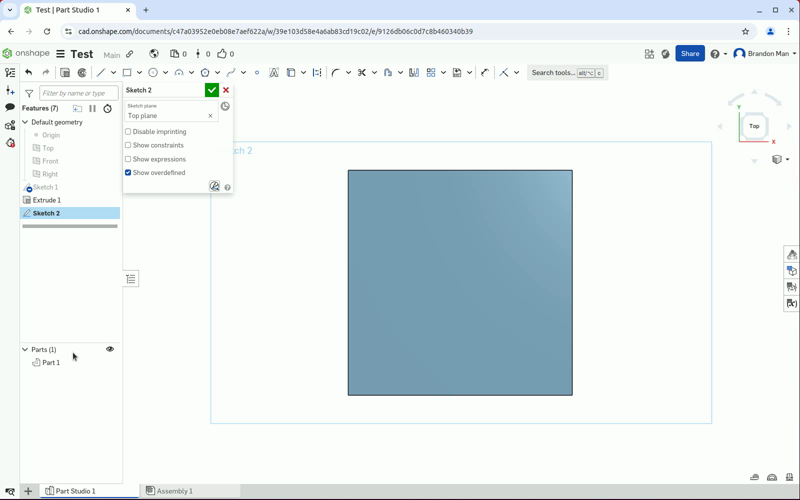
key(y)
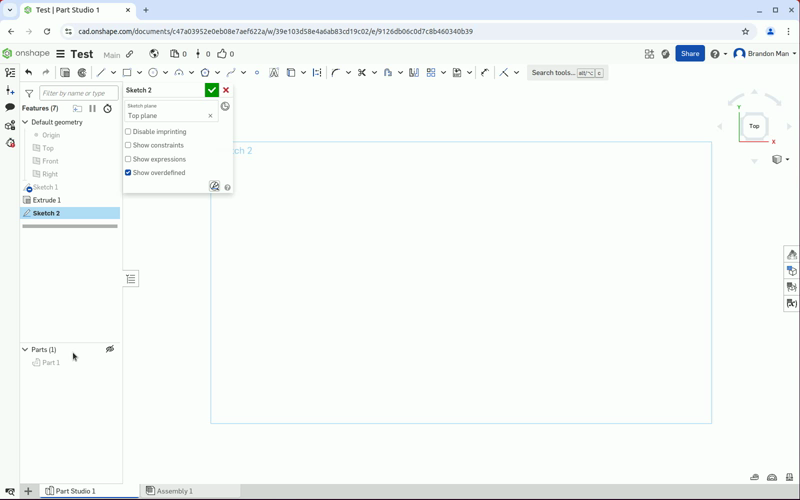
key(c)
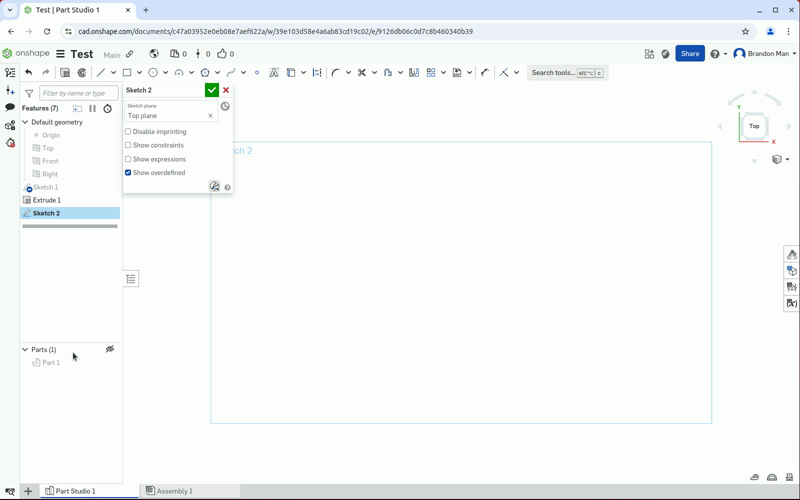
key_down(shift)
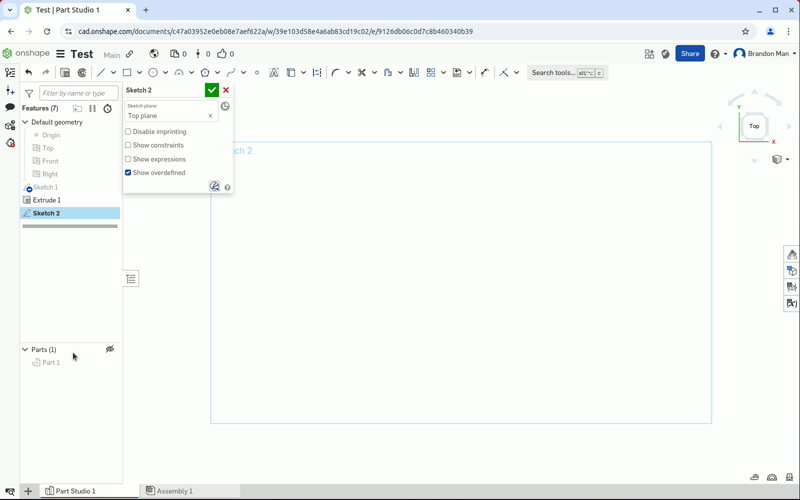
mouse_move(461, 282)
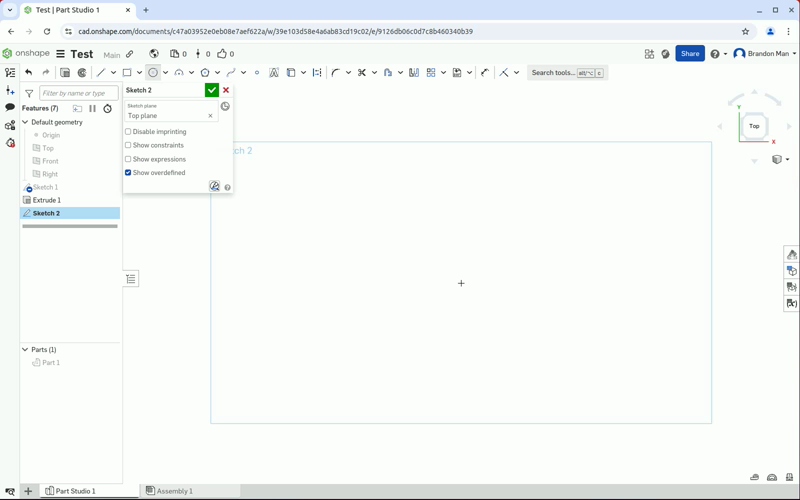
click(461, 282)
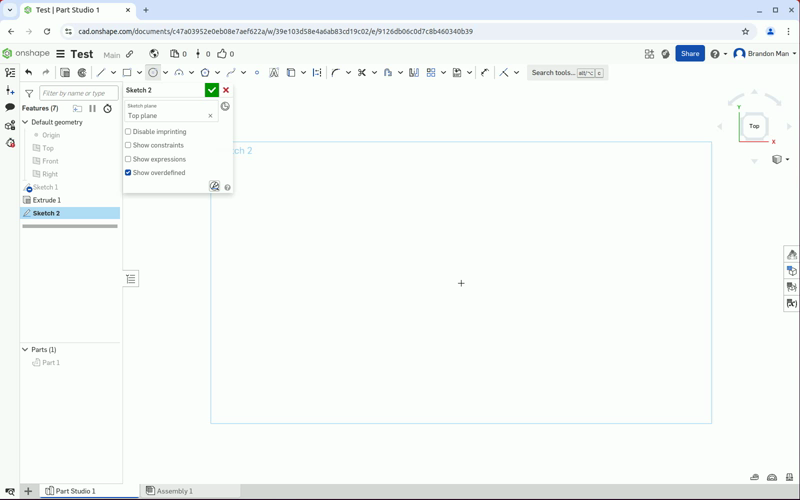
key_up(shift)
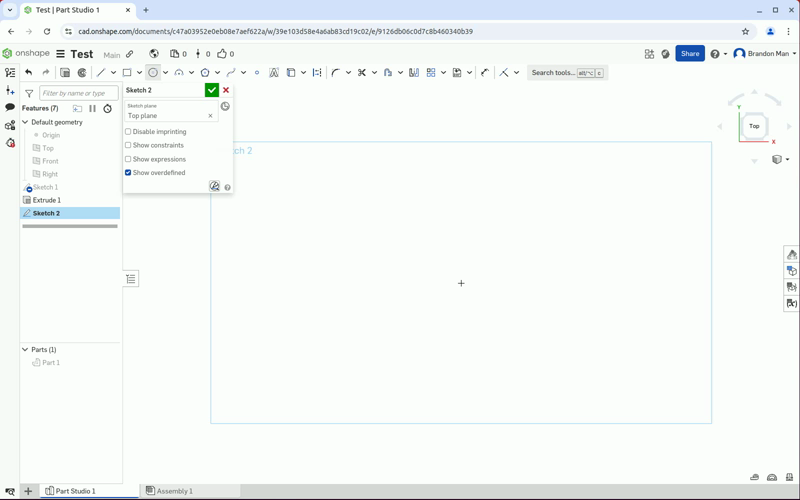
mouse_move(493, 282)
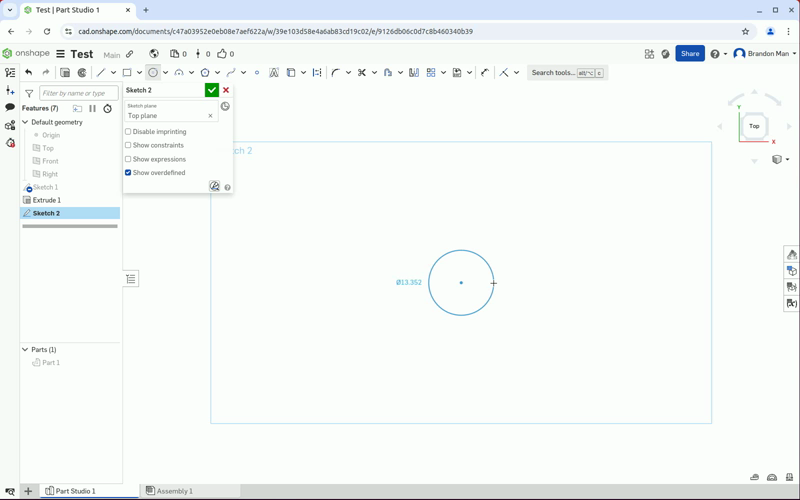
click(493, 282)
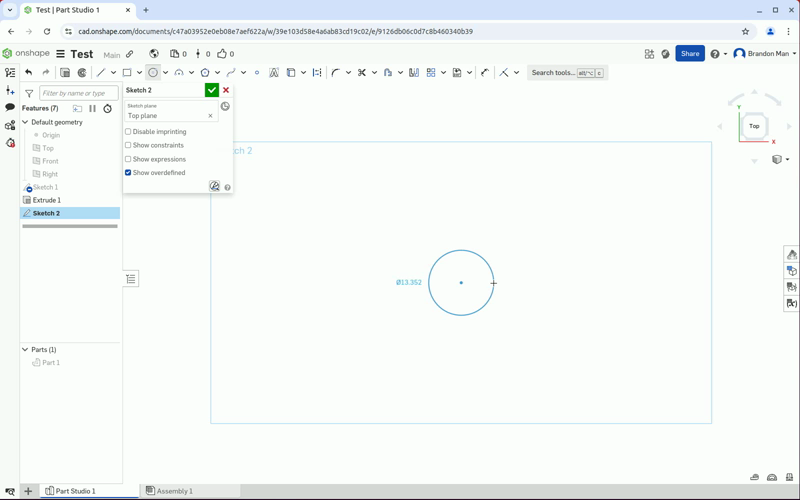
key(esc)
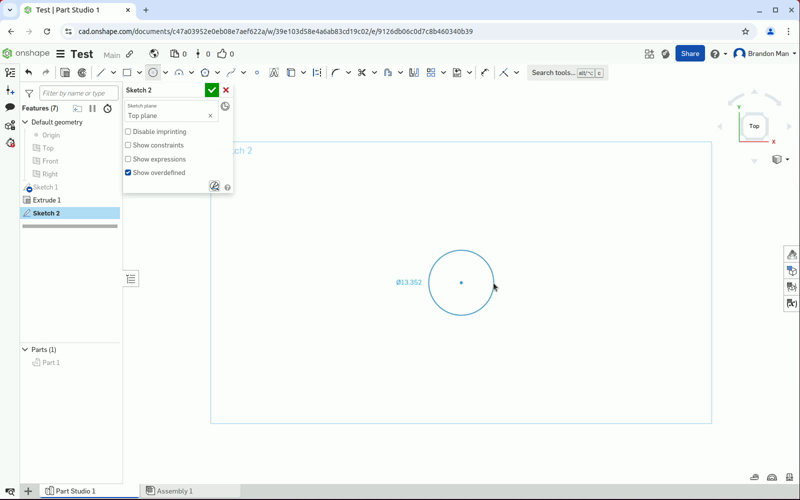
mouse_move(466, 302)
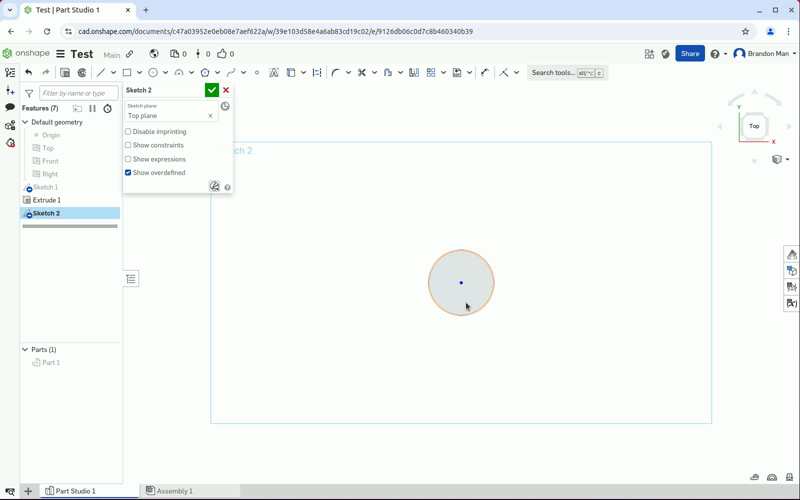
click(466, 302)
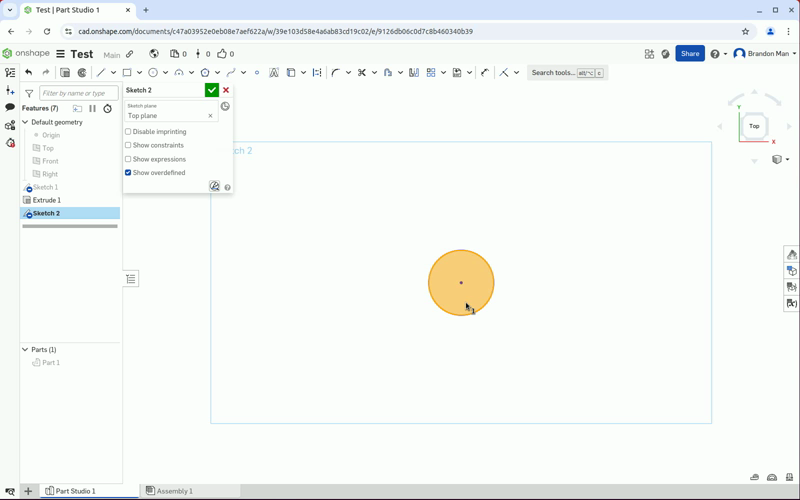
mouse_move(73, 352)
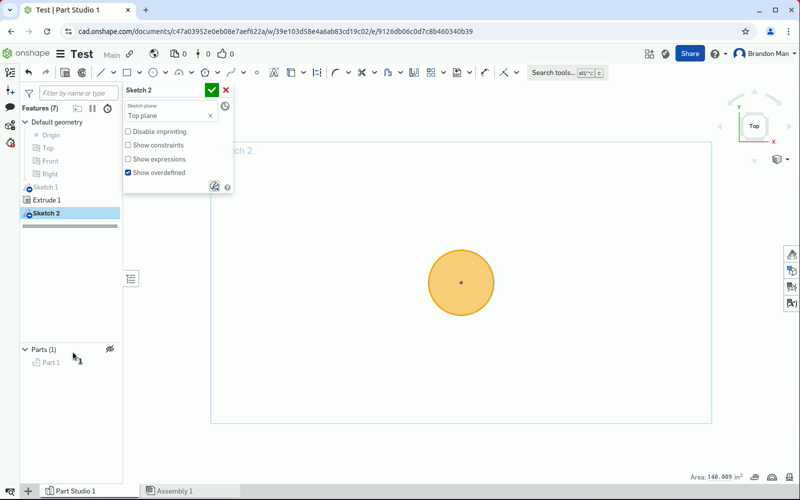
key(shift+y)
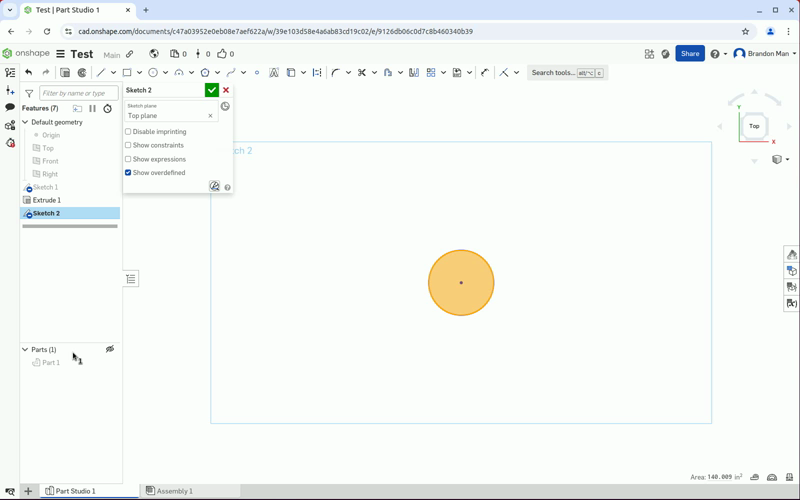
key(shift+e)
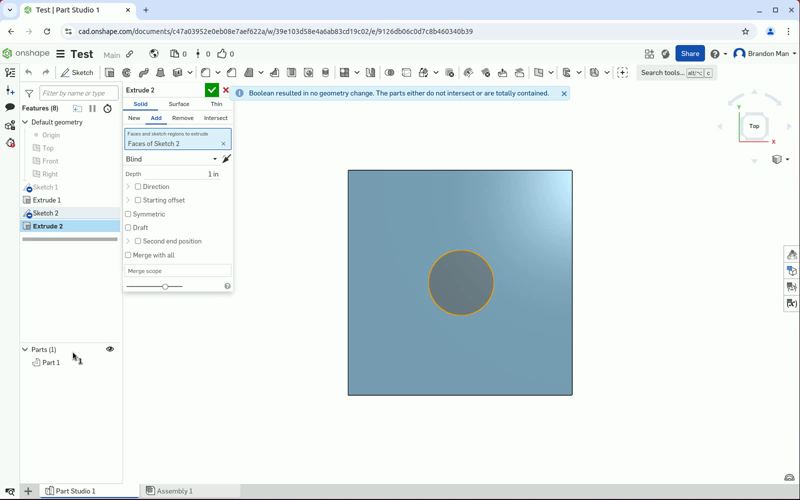
mouse_move(143, 106)
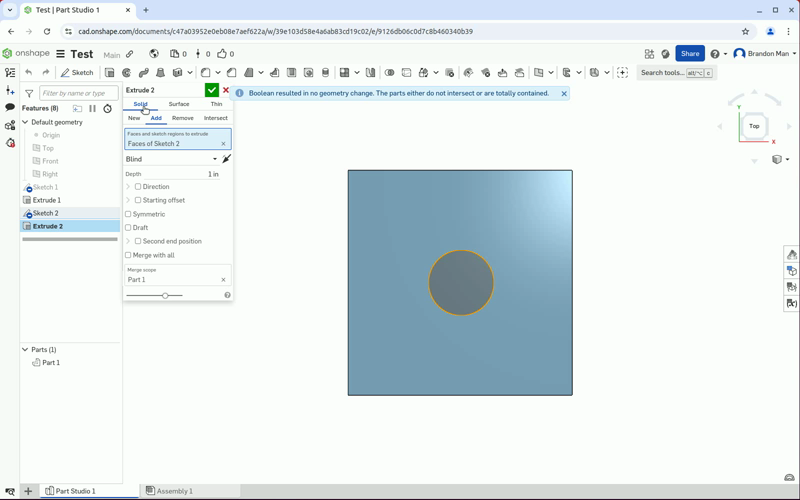
click(143, 106)
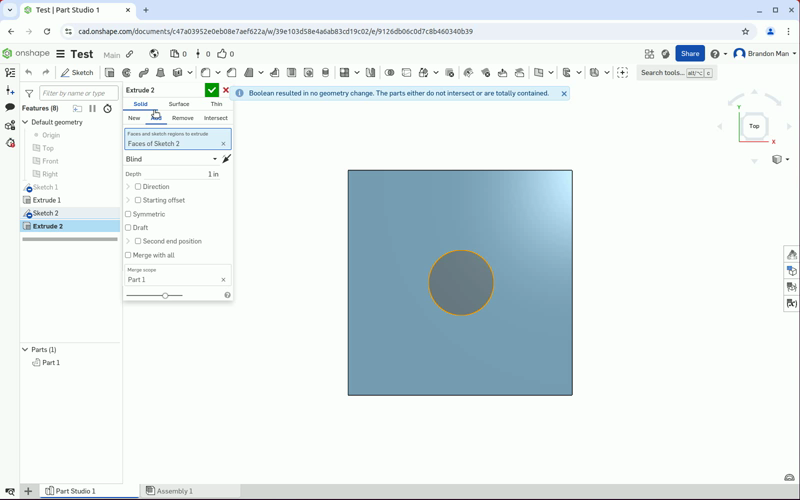
mouse_move(186, 120)
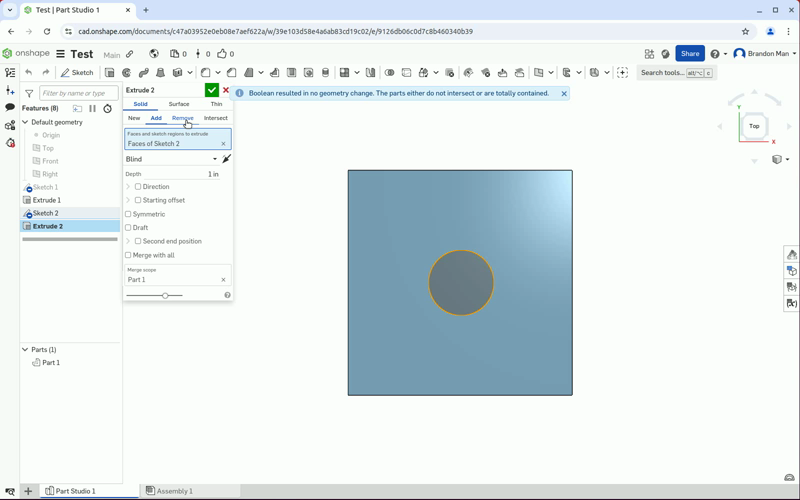
click(186, 120)
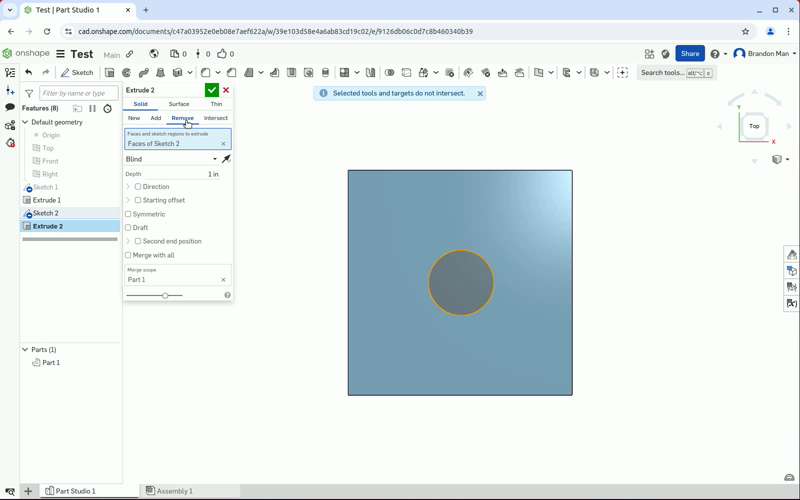
key(tab, 4)
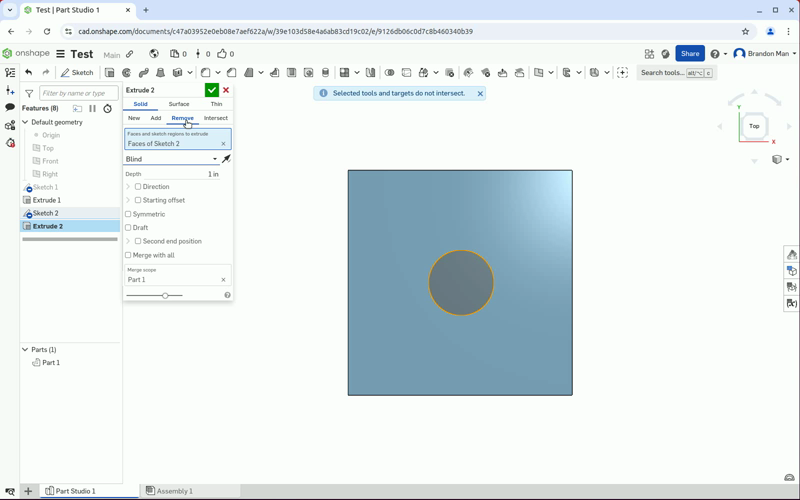
text(23.108)
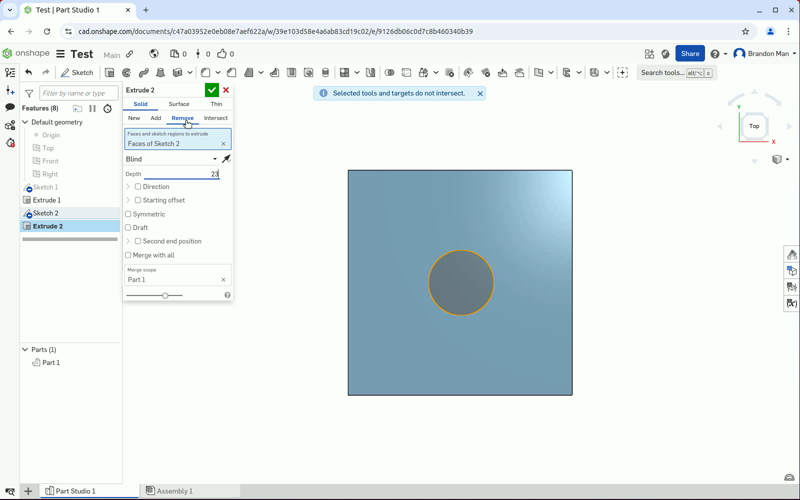
key(tab, 3)
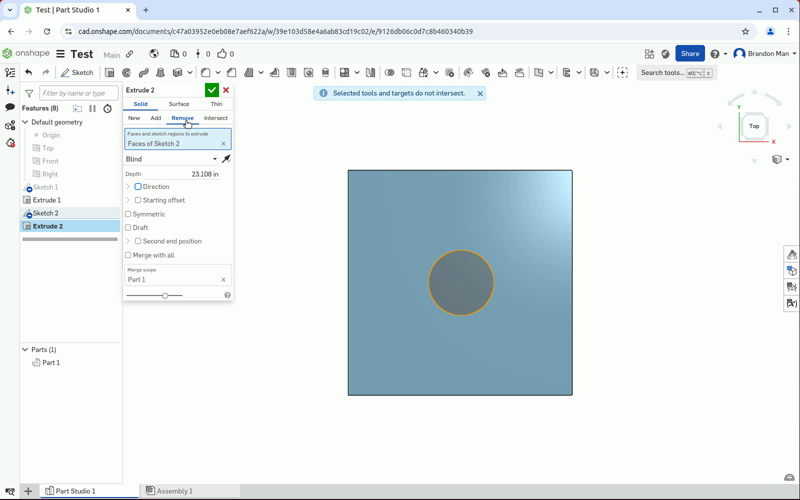
key(tab, 2)
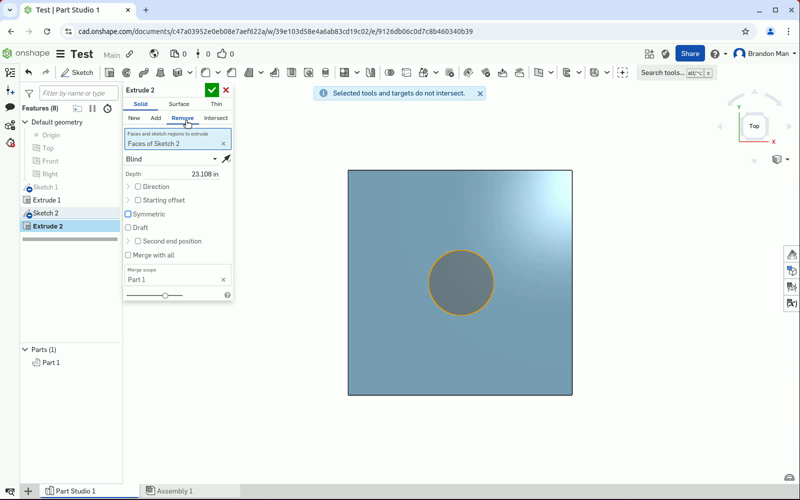
key(space)
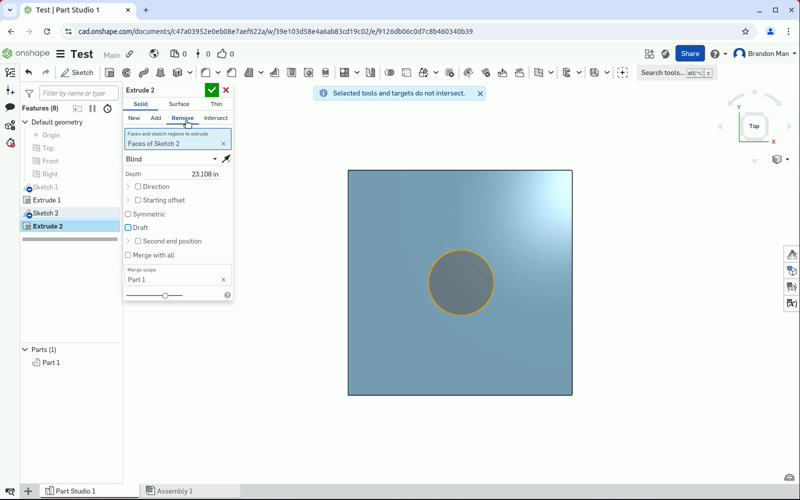
key(tab, 3)
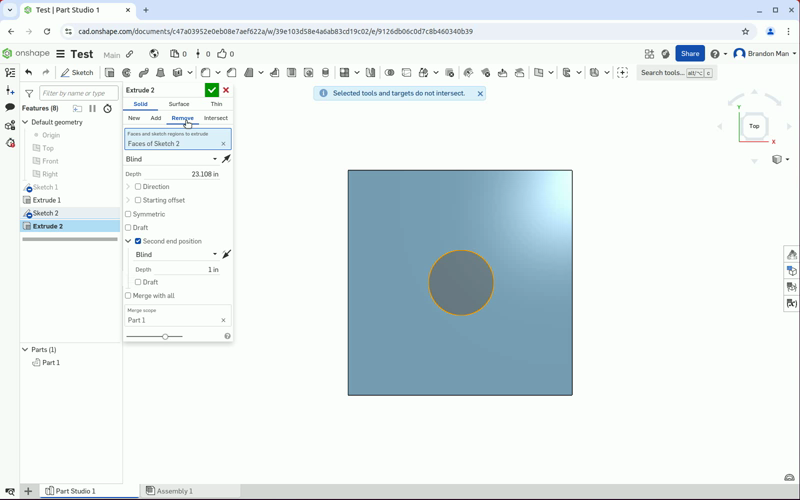
text(29.848)
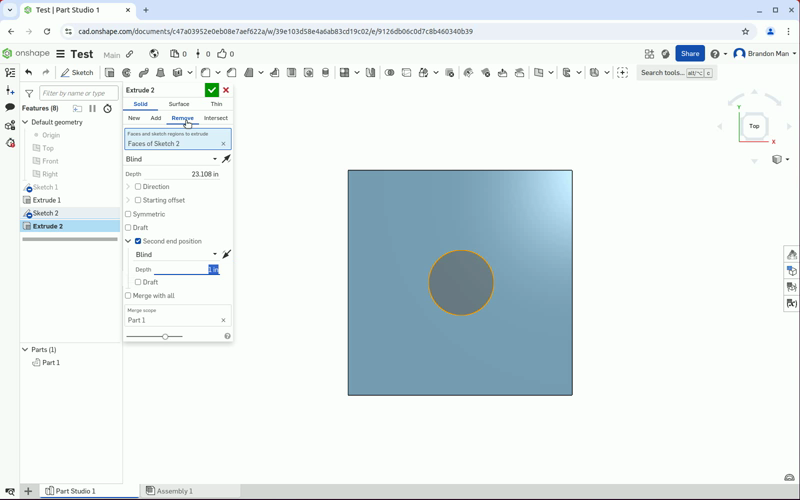
key(tab, 2)
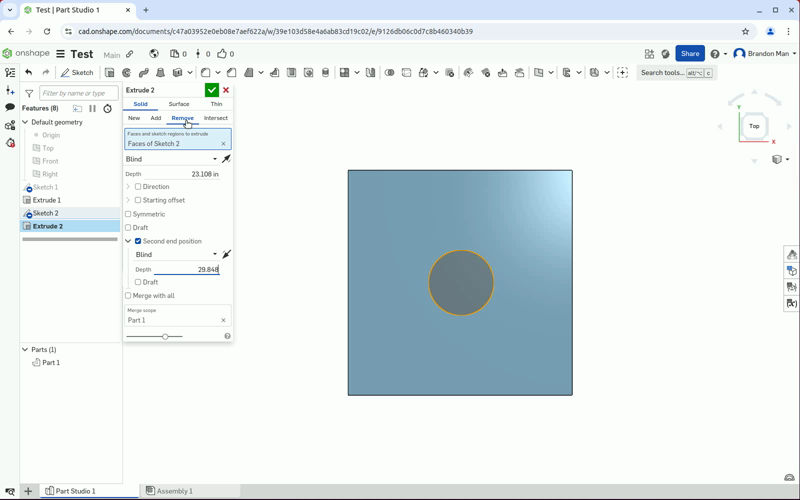
key(space)
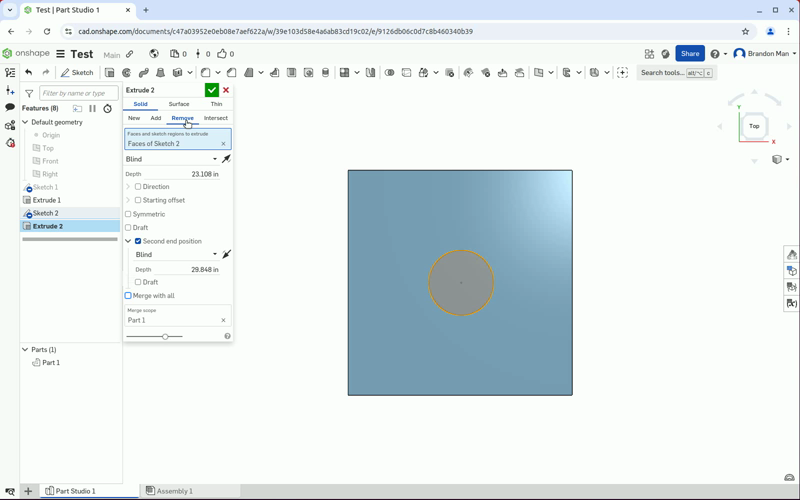
key(enter)
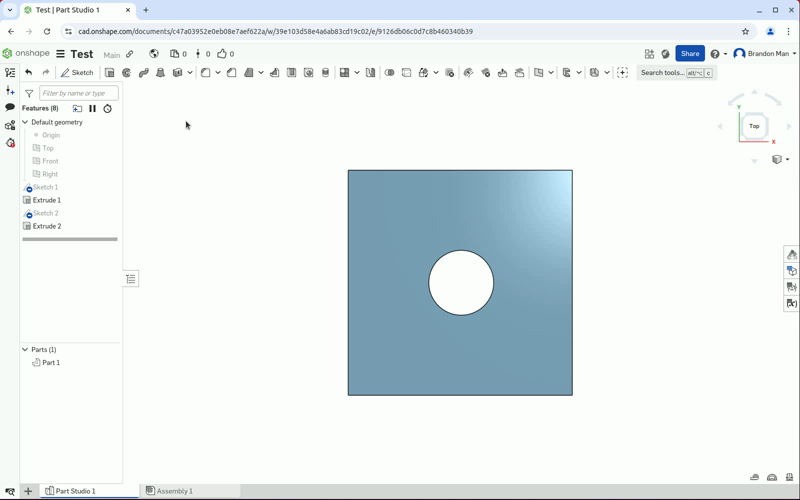
key(shift+h)
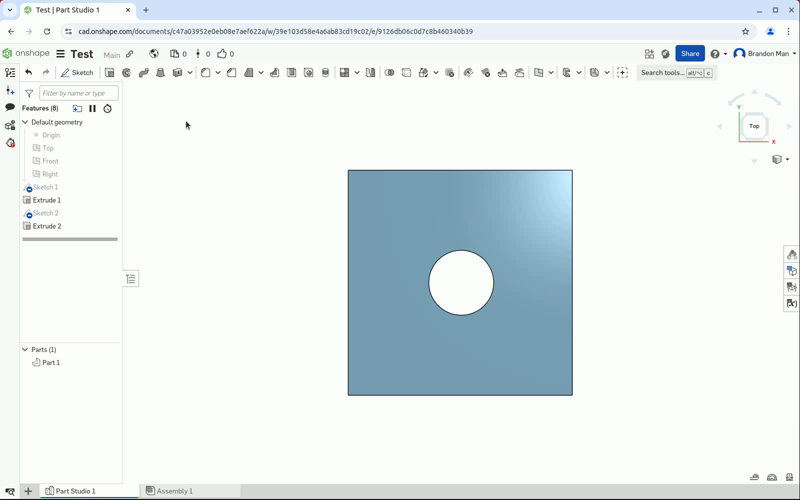
key(shift+h)
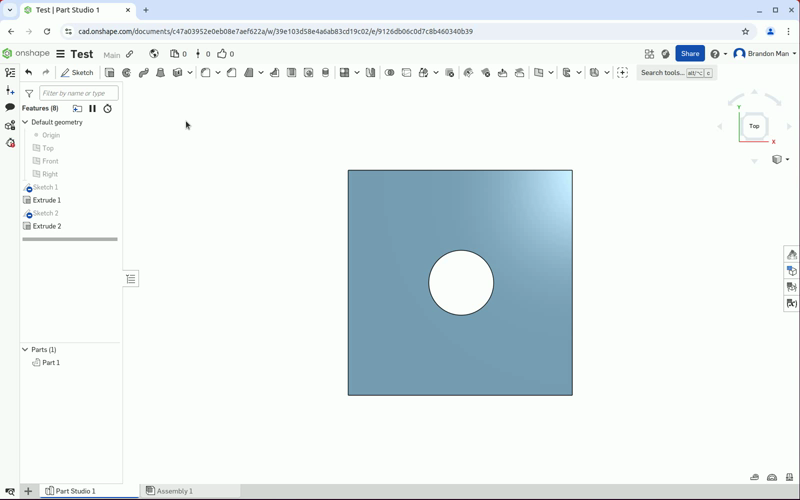
key(shift+7)
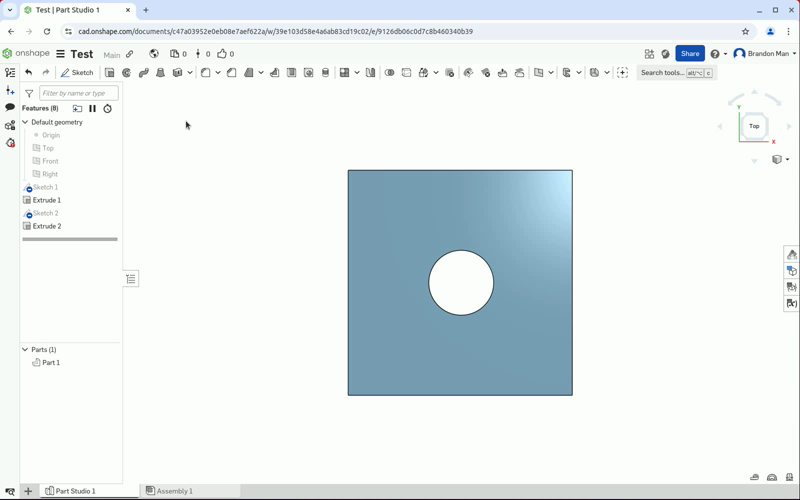
key(up, 3)
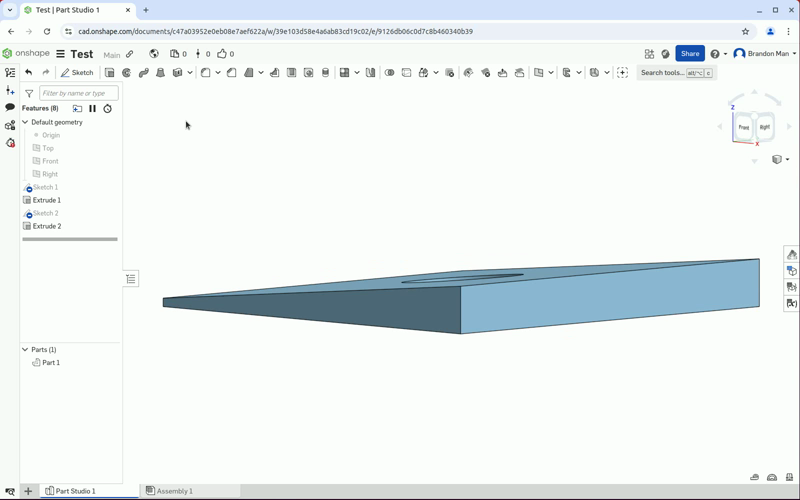
key(left, 3)
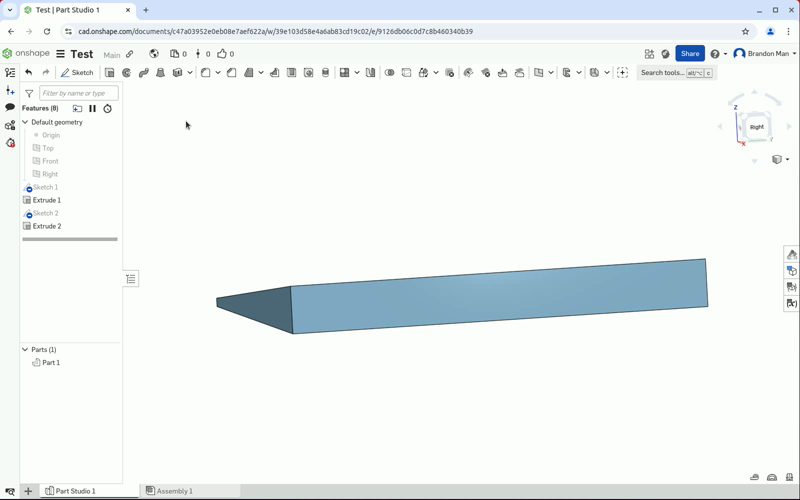
key(right, 3)
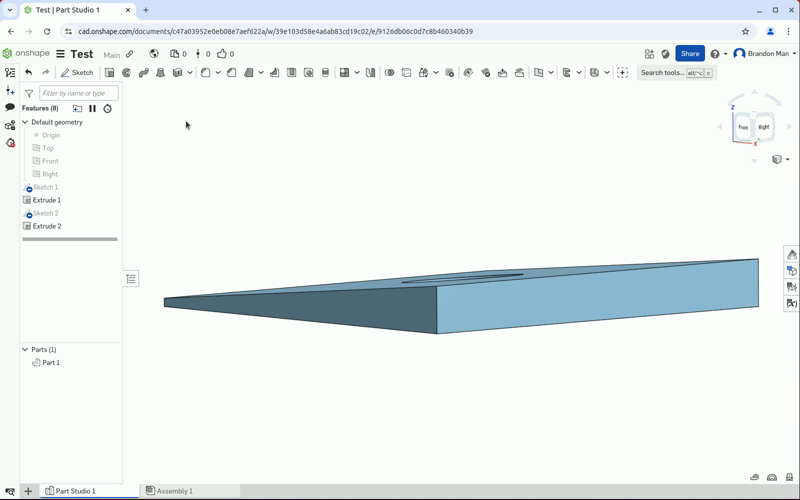
key(down, 3)
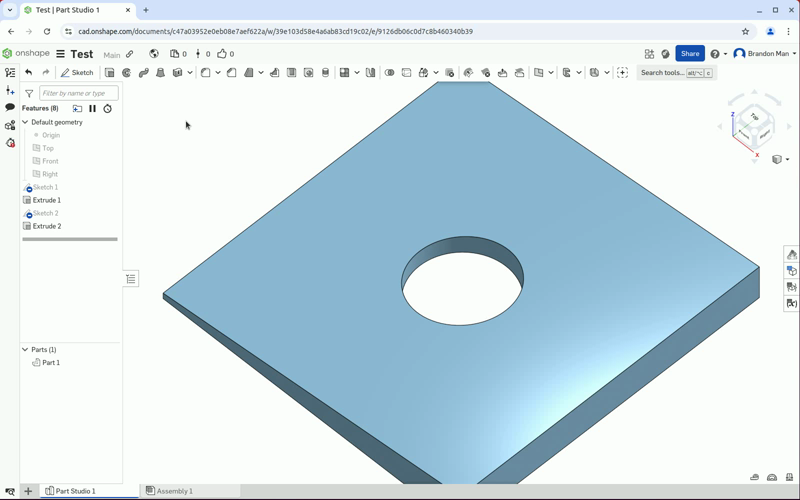
mouse_move(73, 189)
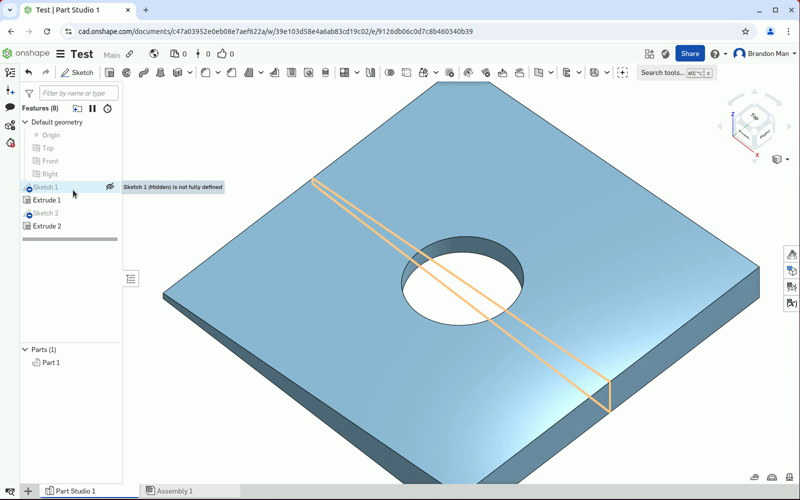
click(73, 189)